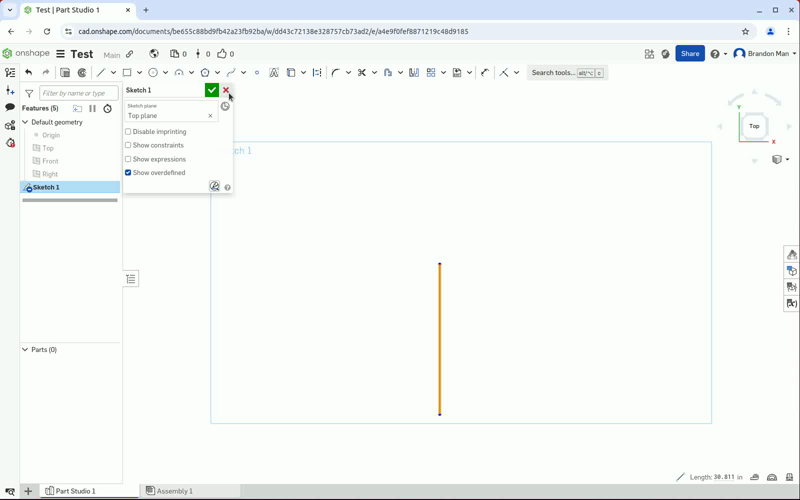
key(shift+h)
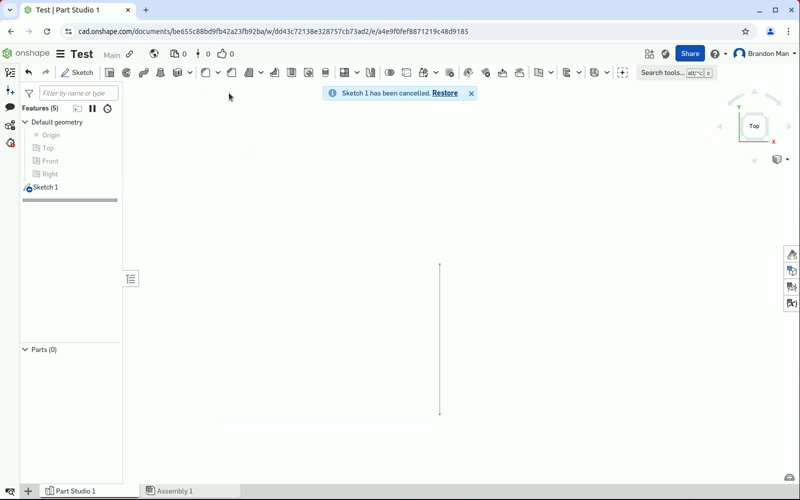
key(shift+s)
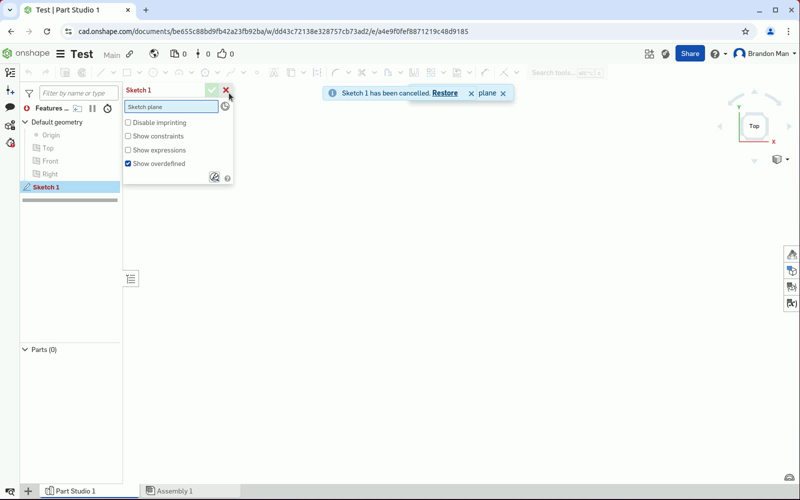
mouse_move(73, 150)
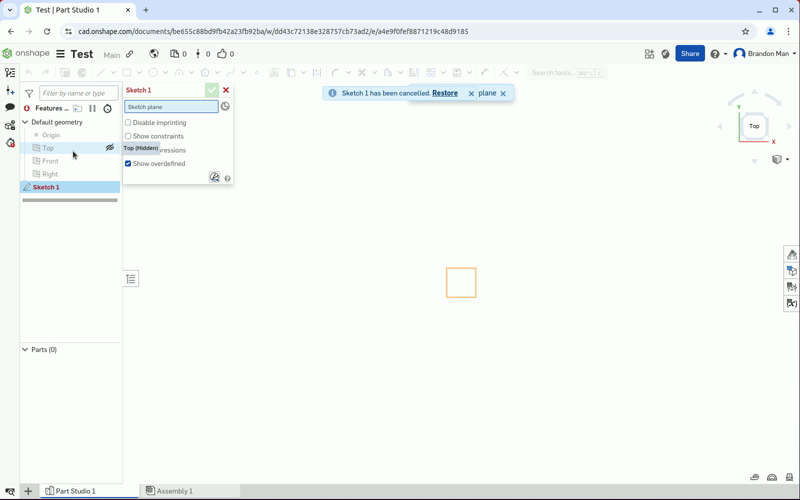
click(73, 150)
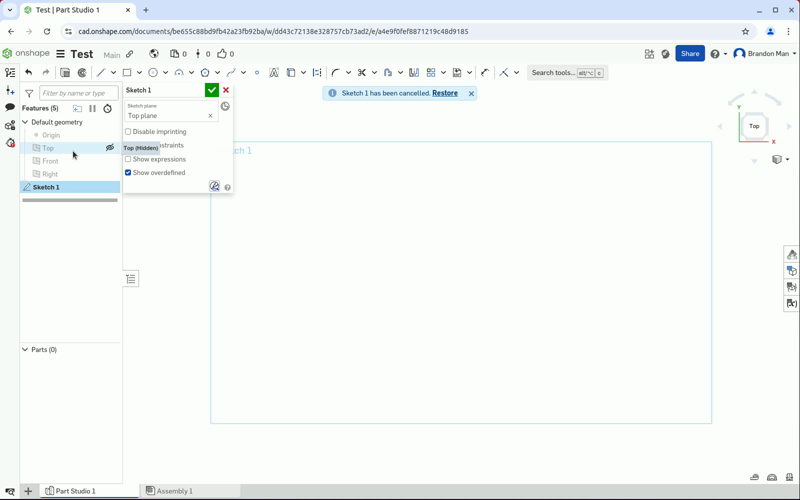
mouse_move(73, 352)
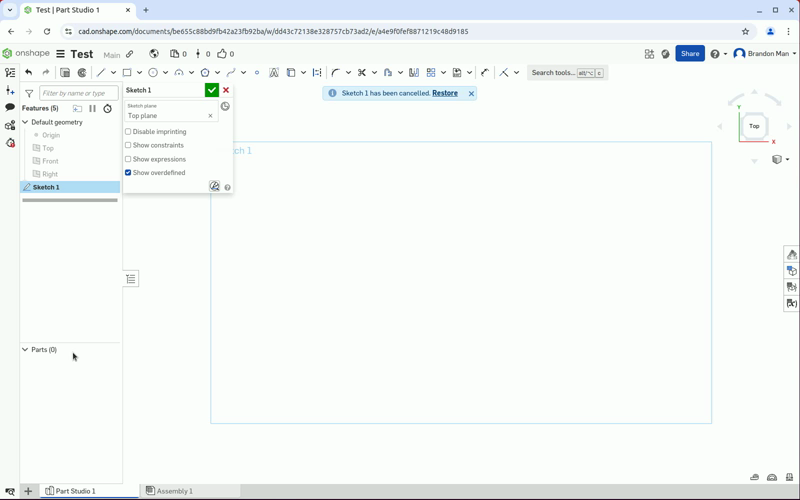
key(y)
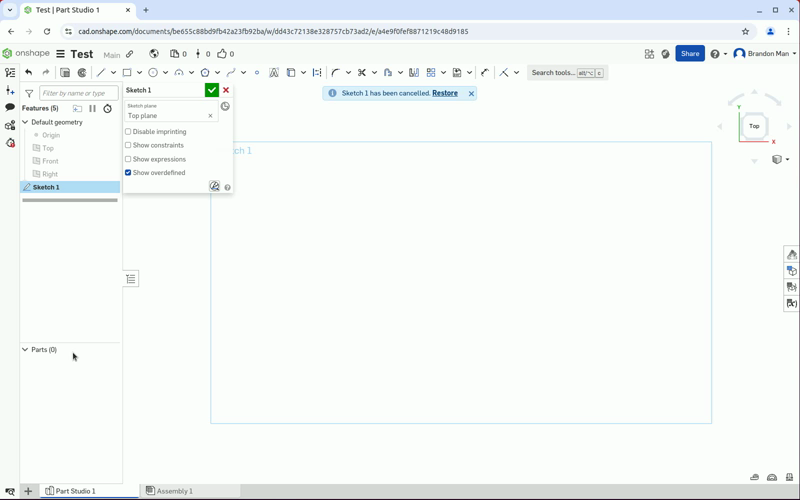
key(l)
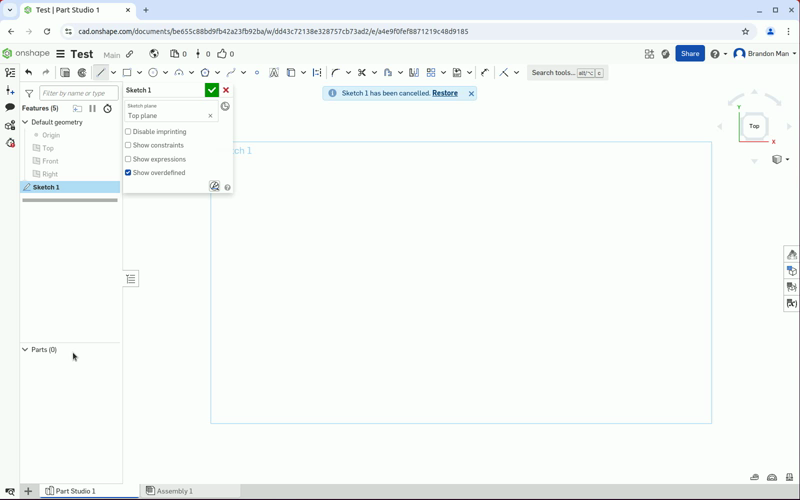
key_down(shift)
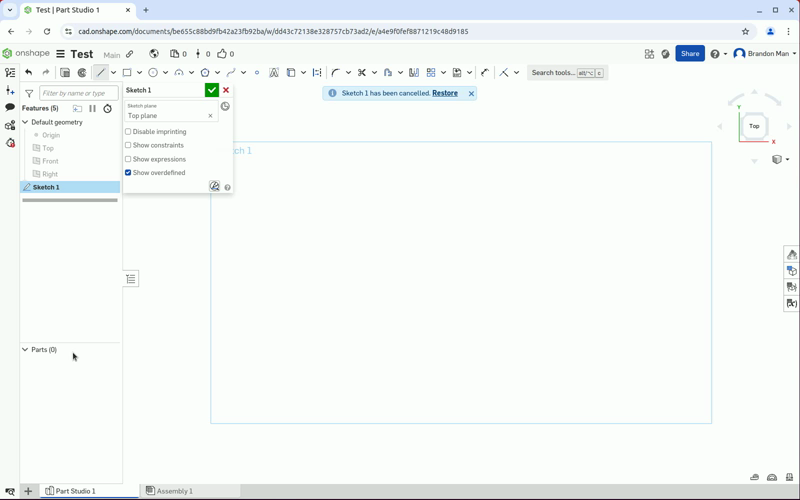
mouse_move(392, 394)
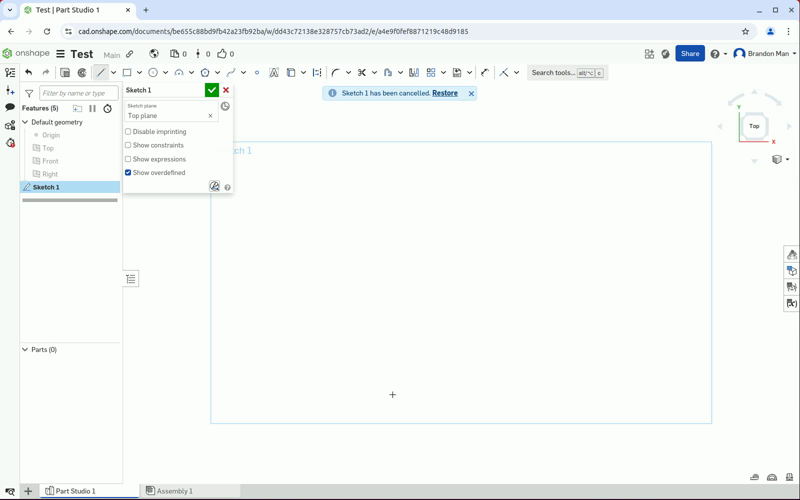
click(392, 394)
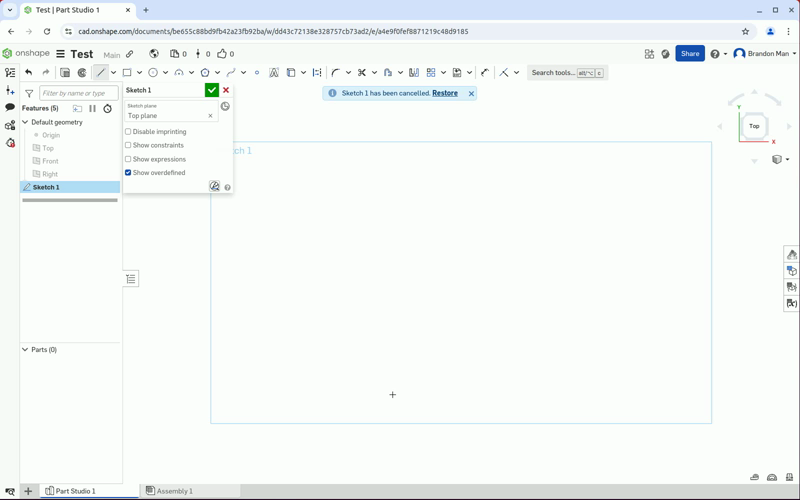
key_up(shift)
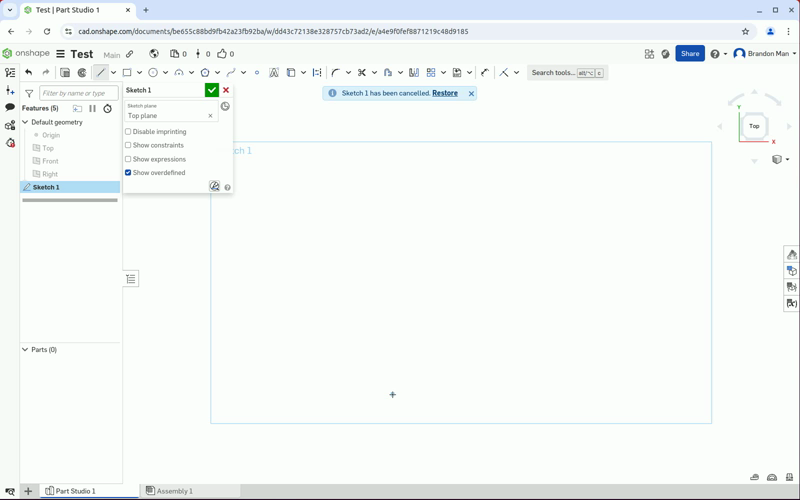
key_down(shift)
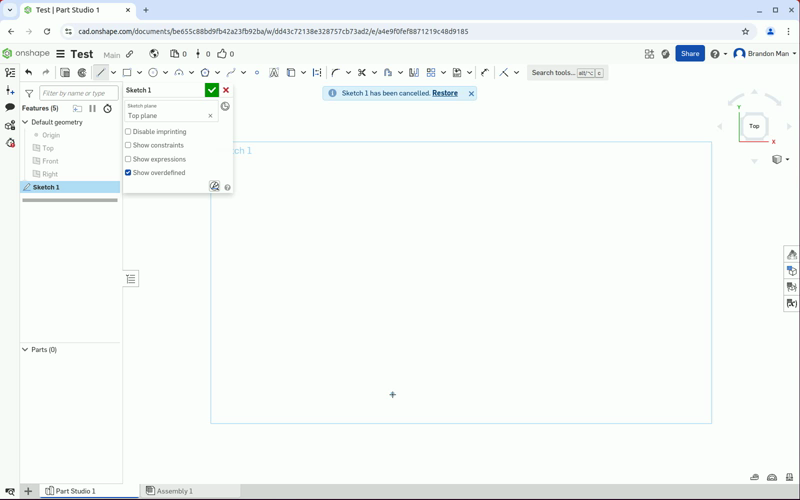
mouse_move(422, 394)
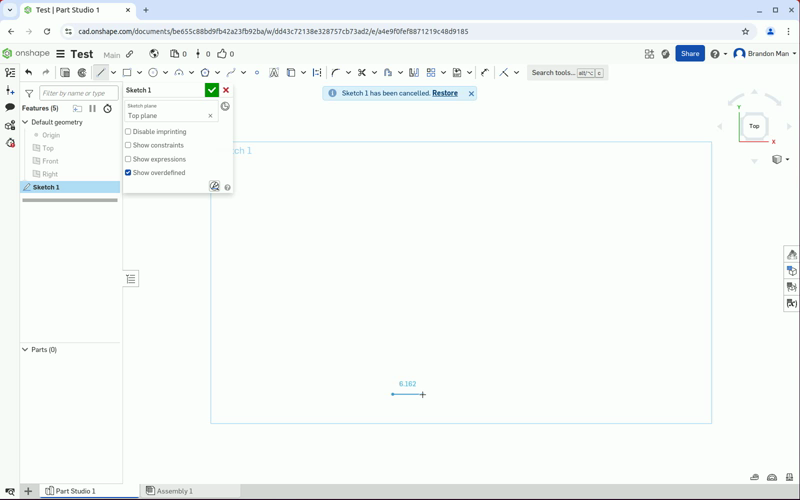
mouse_move(448, 394)
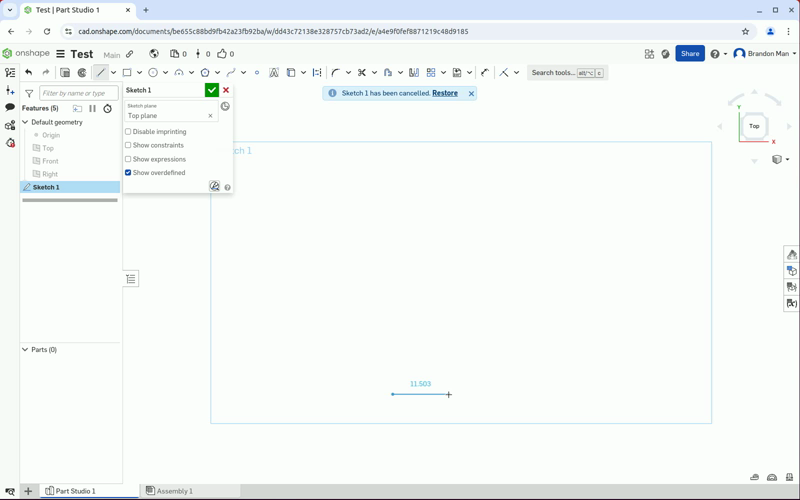
click(448, 394)
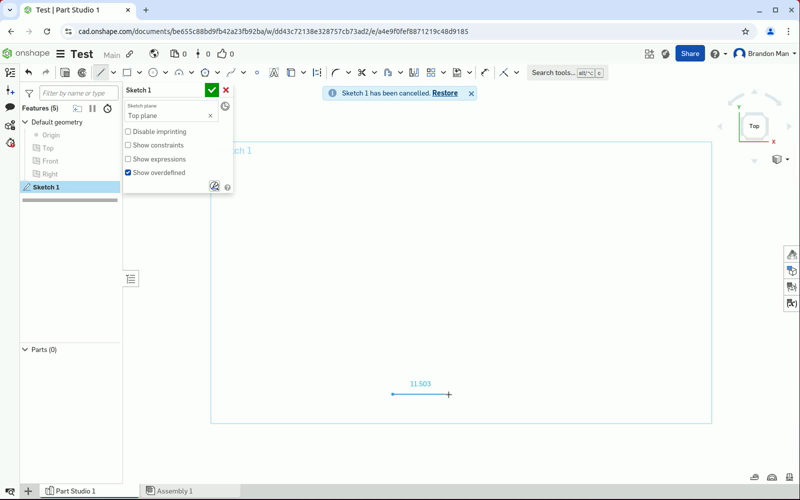
key_up(shift)
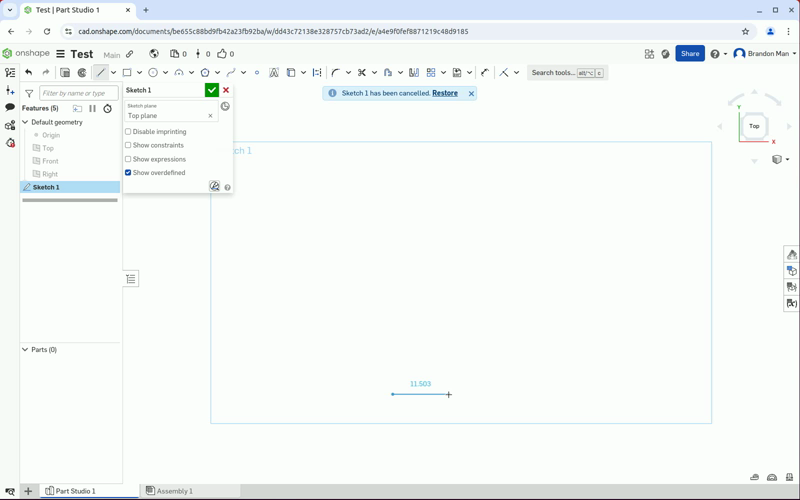
key_down(shift)
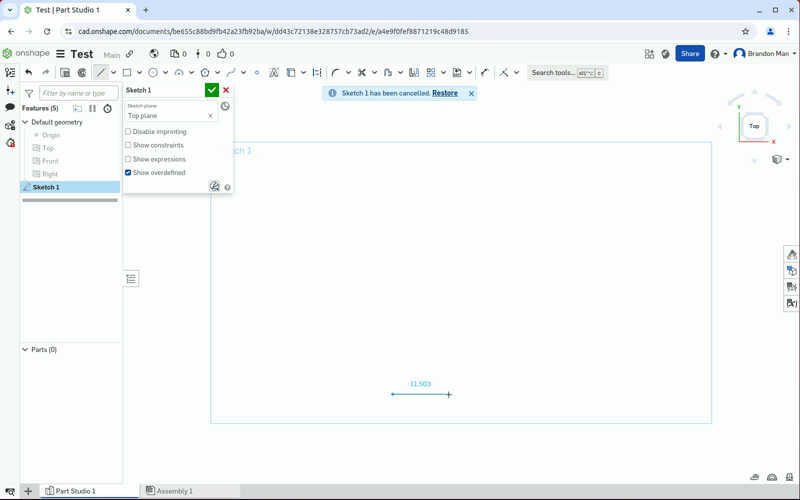
mouse_move(448, 324)
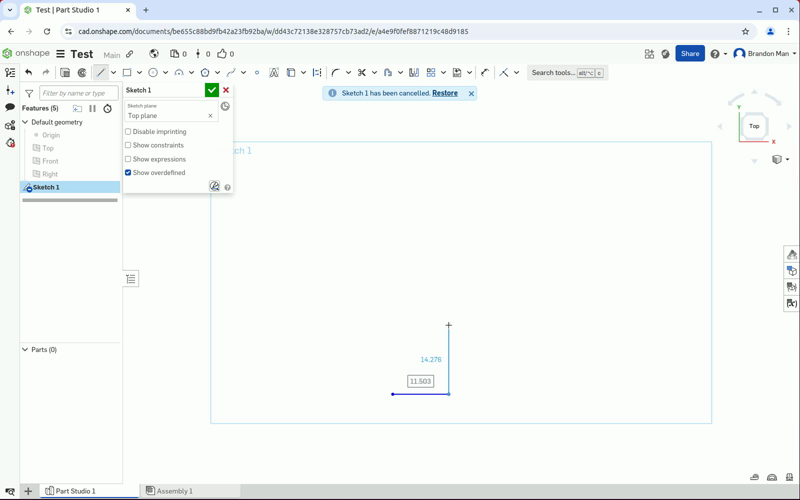
click(448, 324)
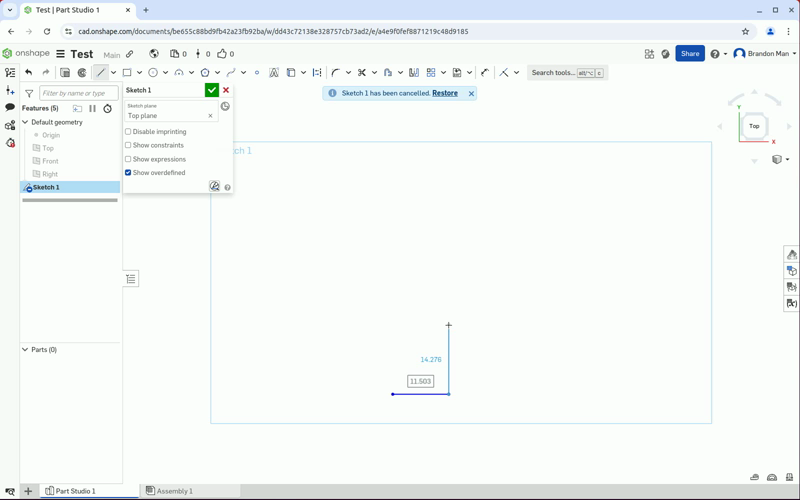
key_up(shift)
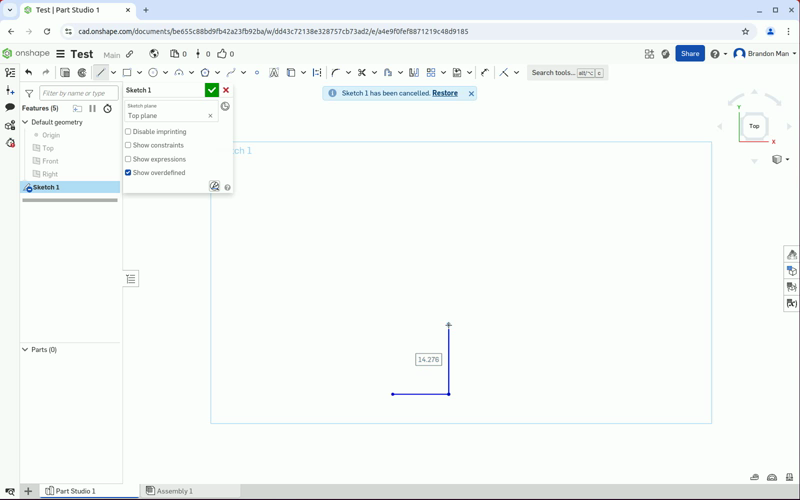
key_down(shift)
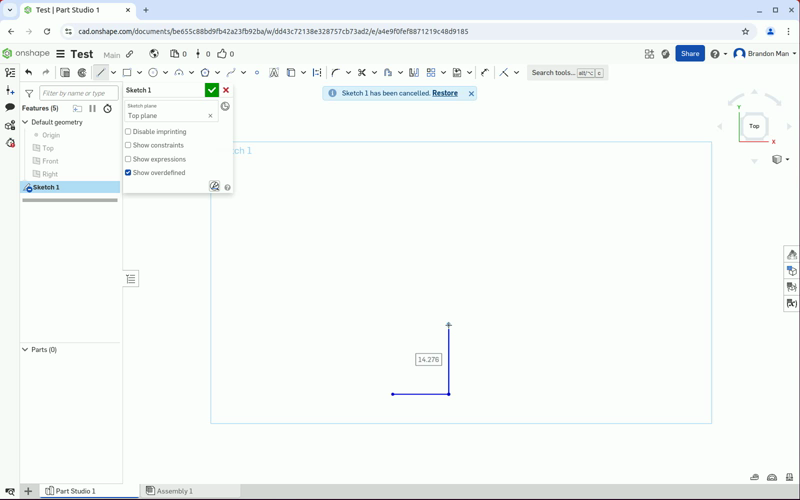
mouse_move(478, 324)
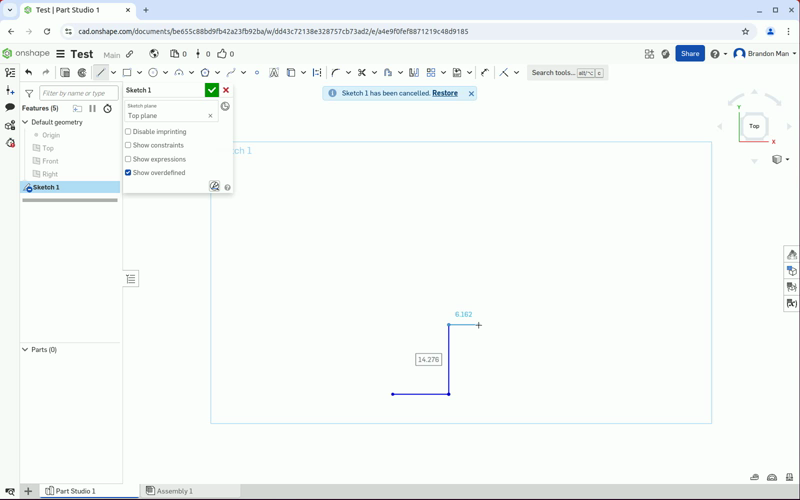
mouse_move(392, 324)
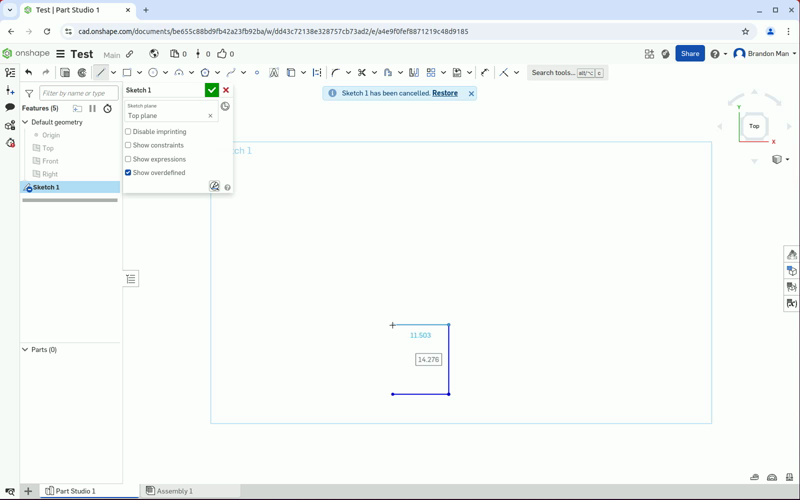
click(392, 324)
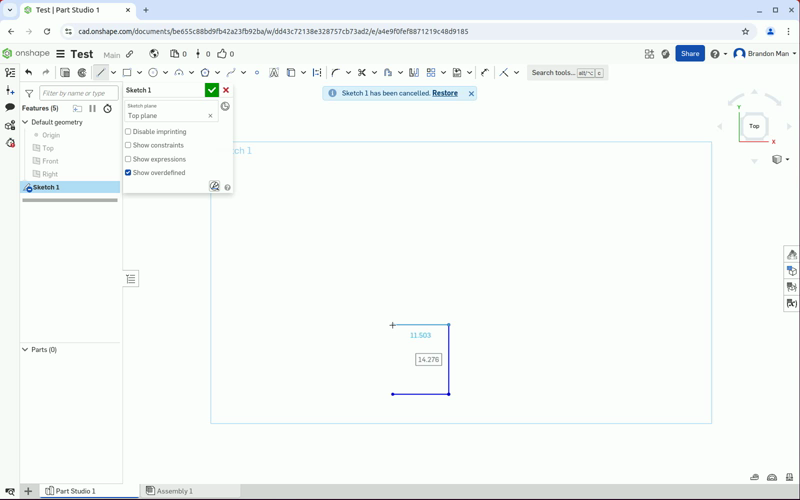
key_up(shift)
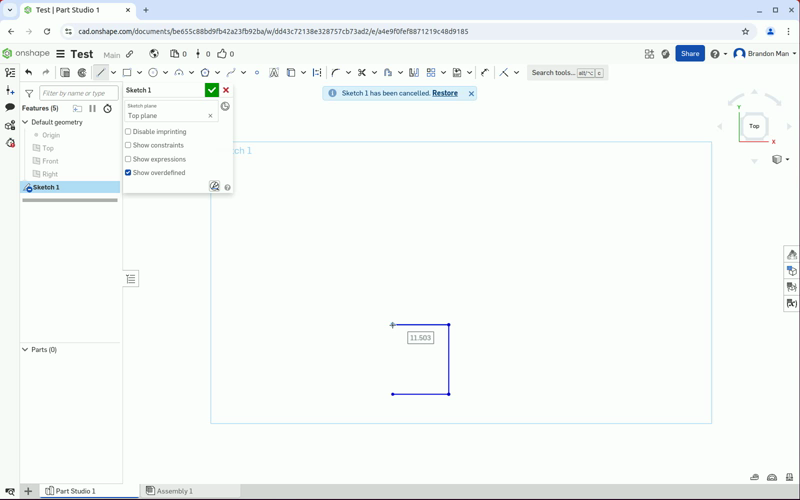
key_down(shift)
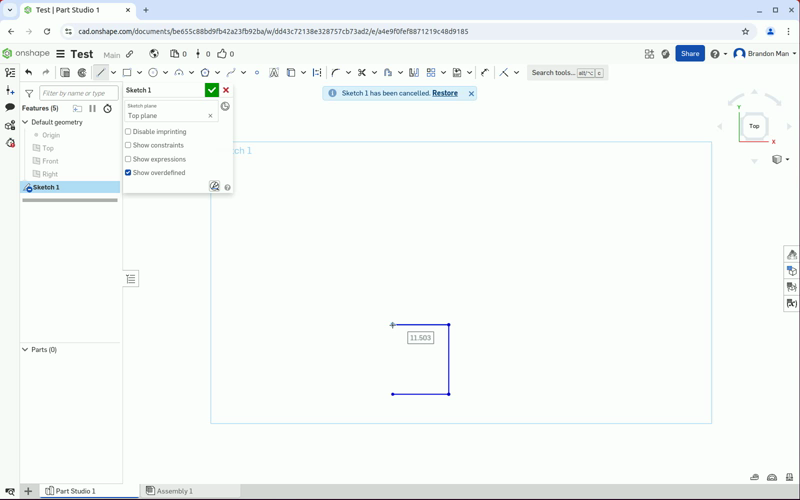
mouse_move(392, 394)
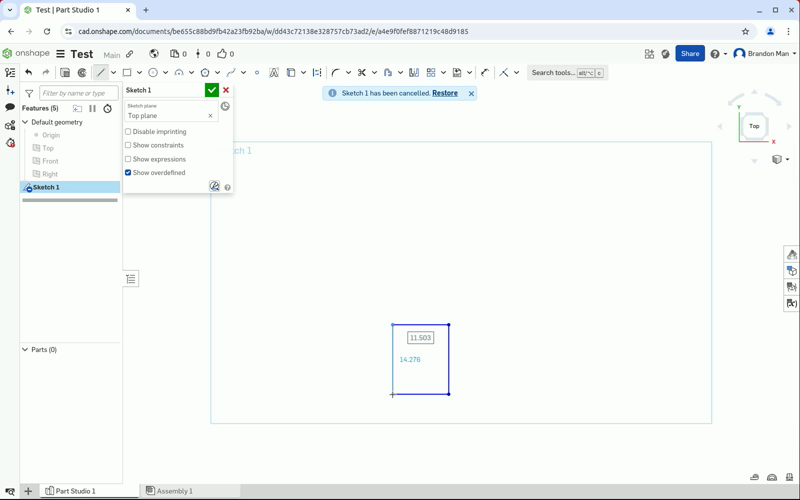
key_up(shift)
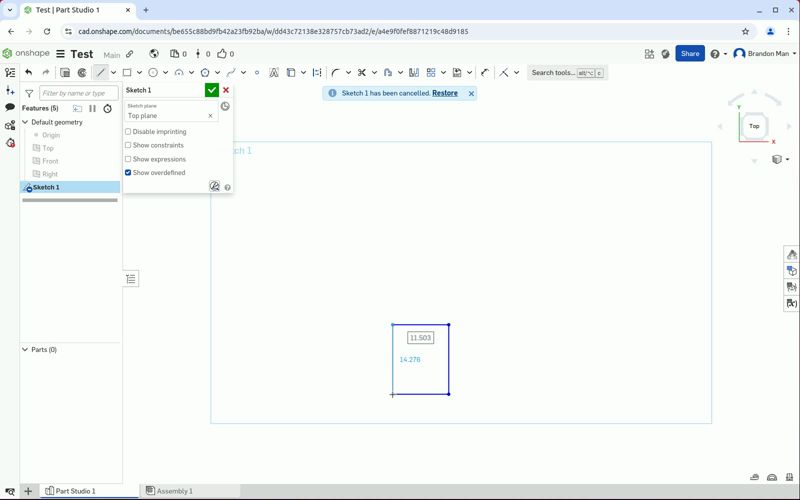
click(392, 394)
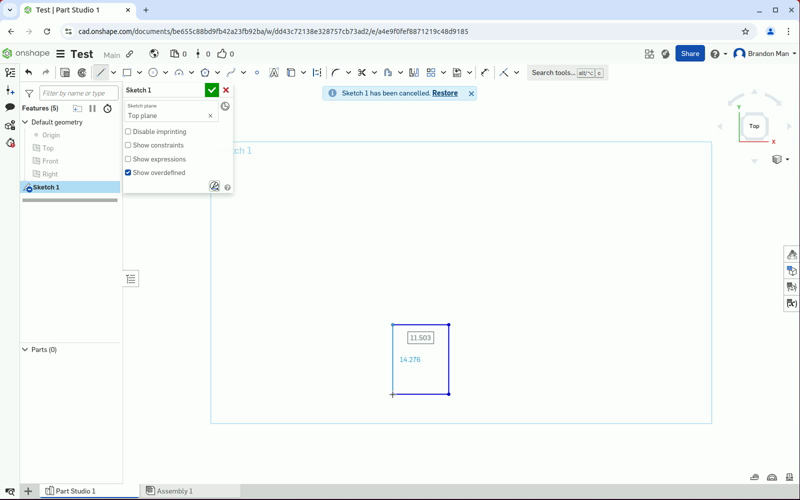
key(esc)
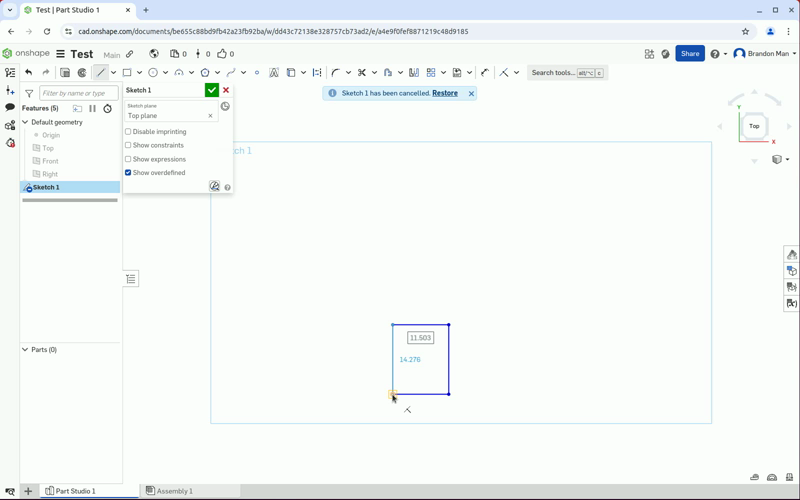
mouse_move(433, 381)
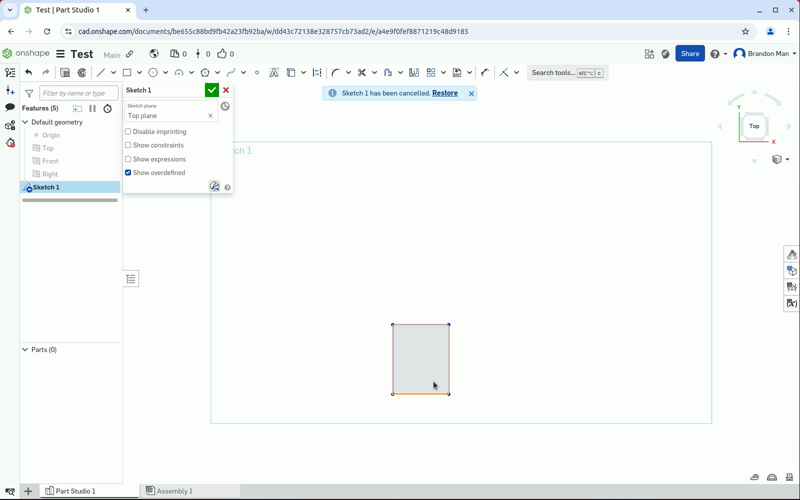
click(433, 381)
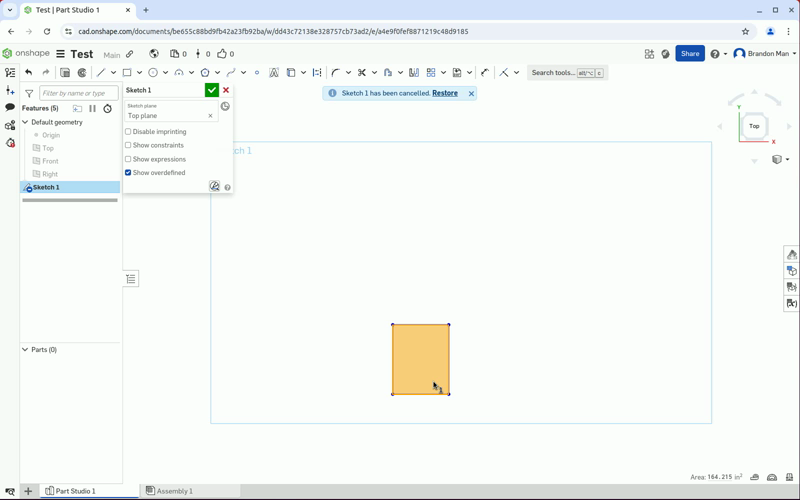
mouse_move(73, 352)
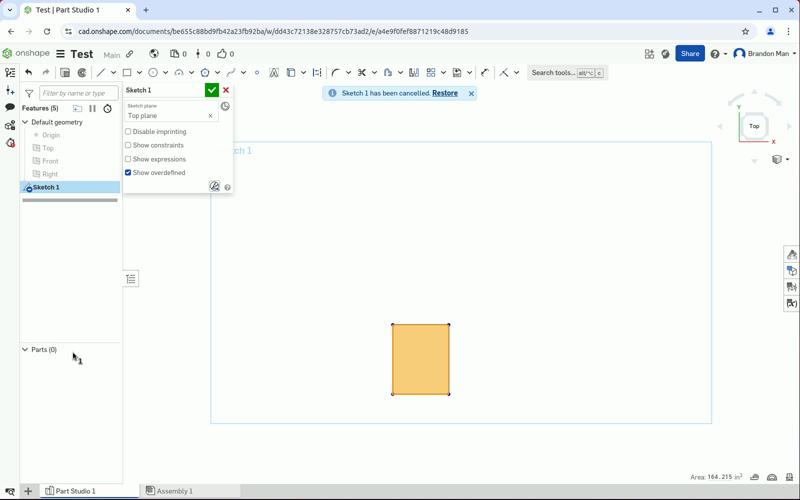
key(shift+y)
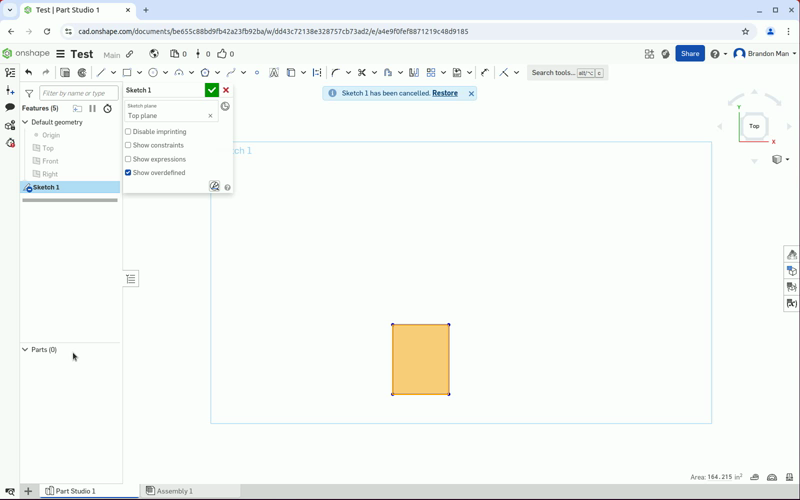
key(shift+e)
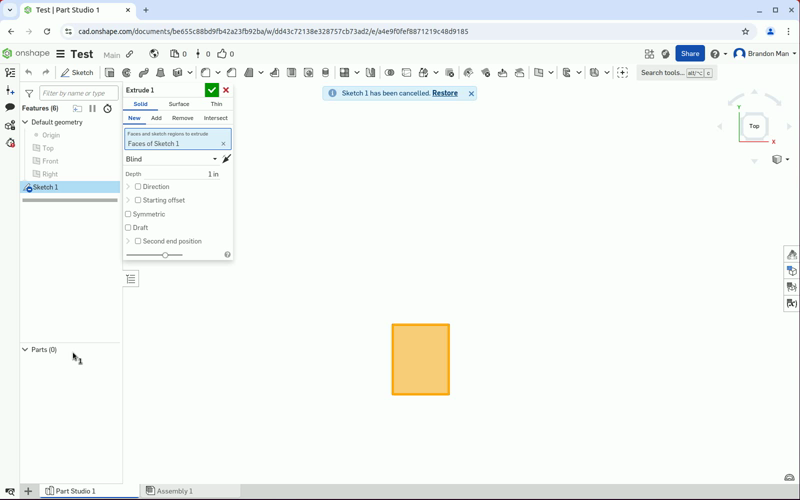
mouse_move(143, 106)
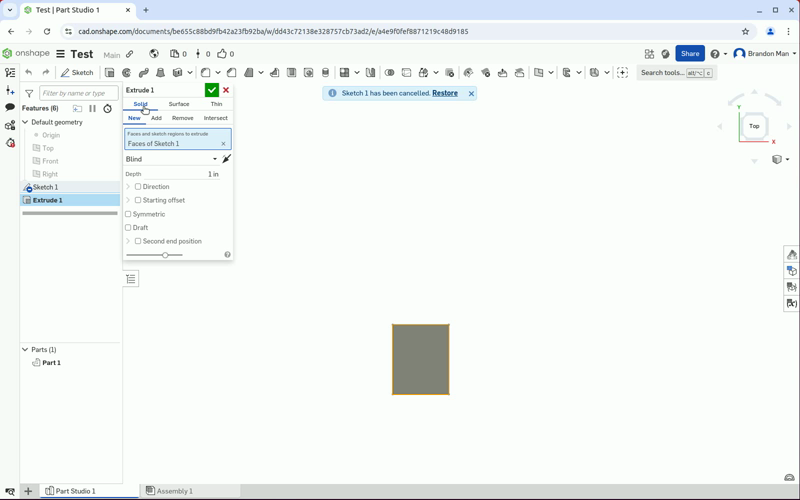
click(143, 106)
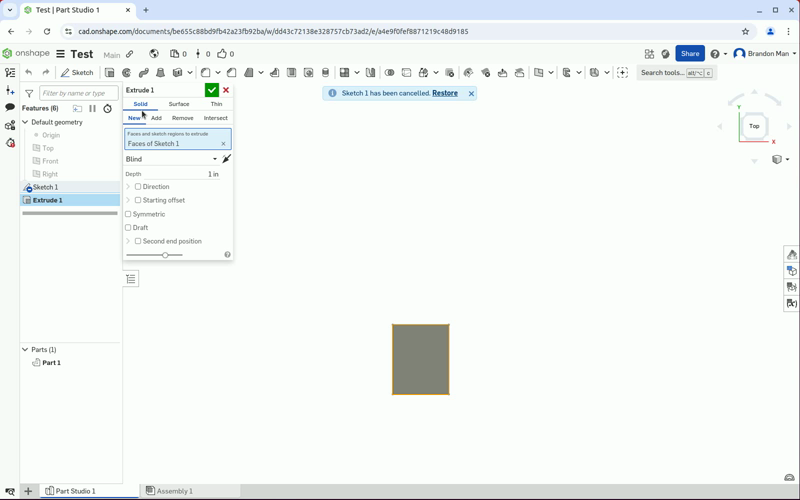
mouse_move(137, 120)
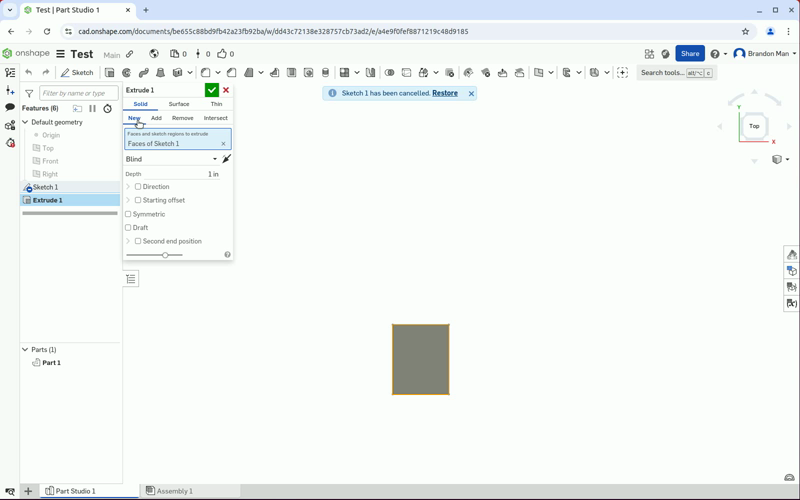
click(137, 120)
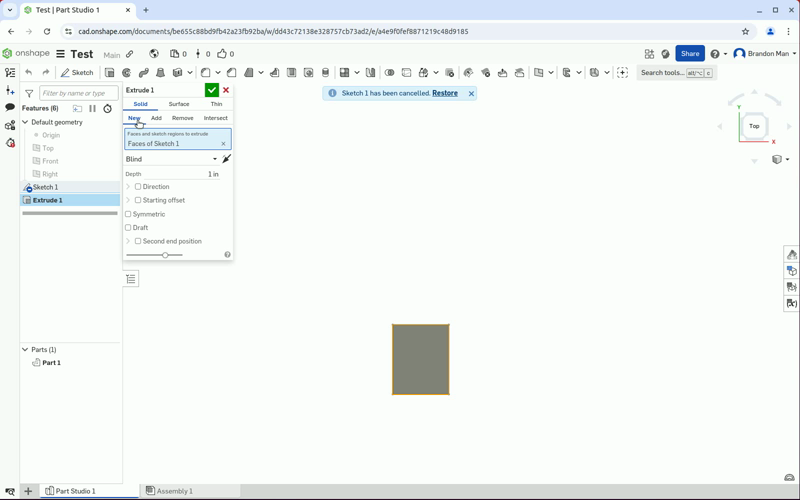
key(tab, 4)
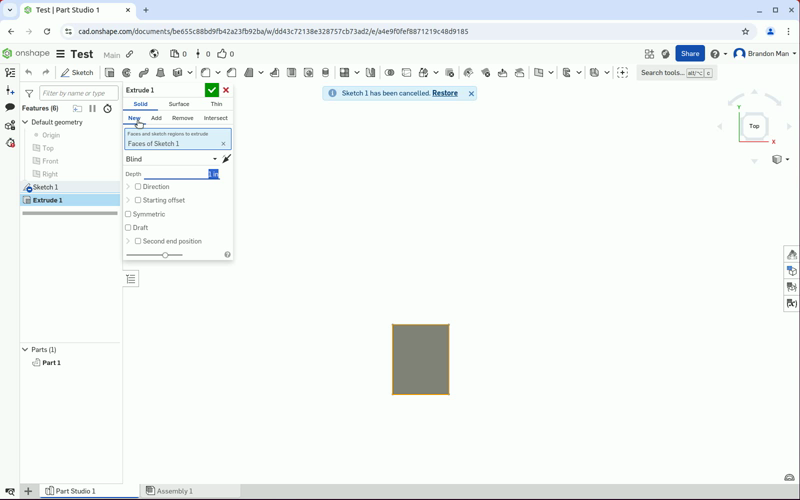
text(10.11)
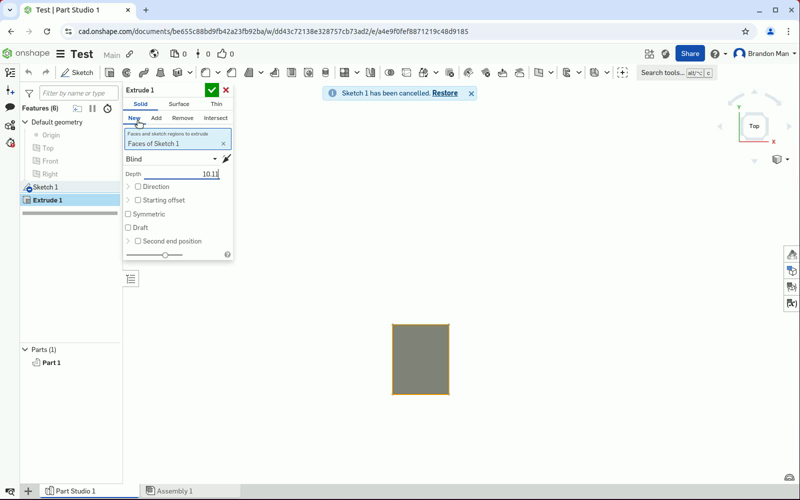
key(enter)
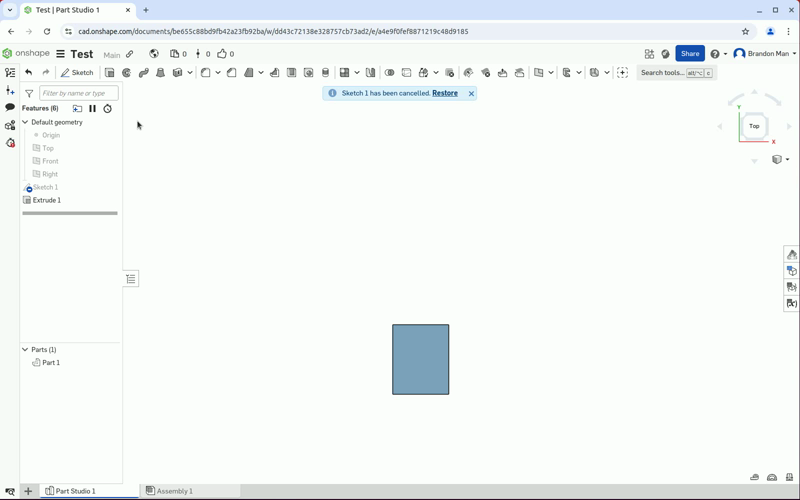
key(shift+h)
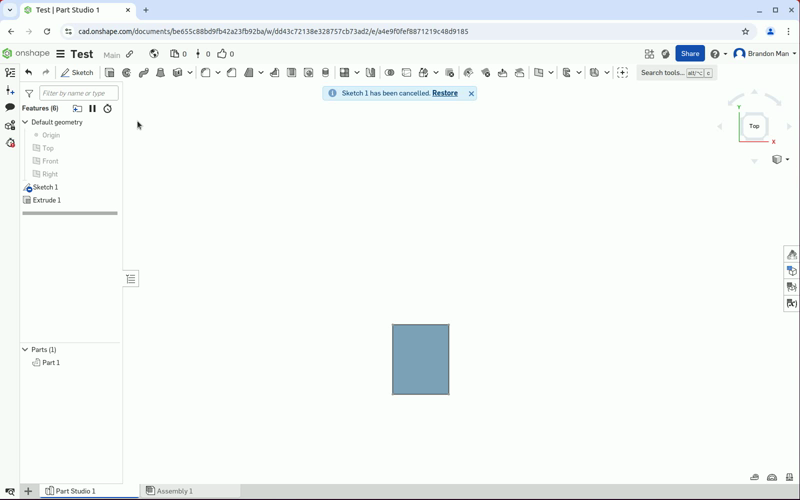
key(shift+h)
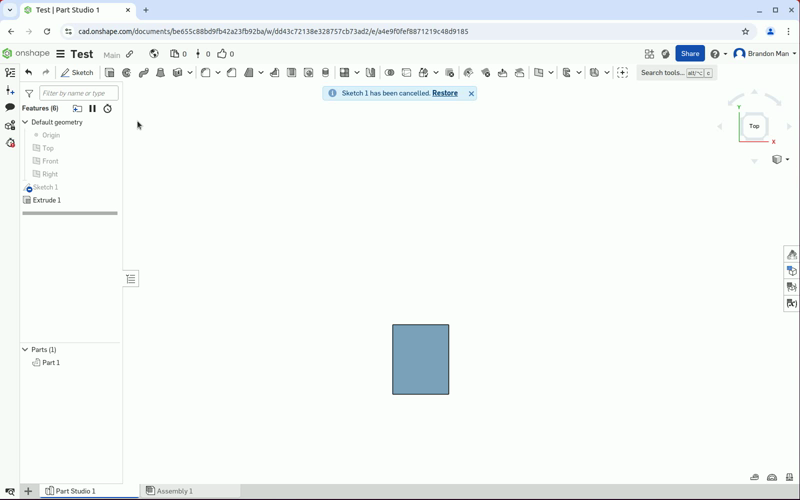
mouse_move(73, 189)
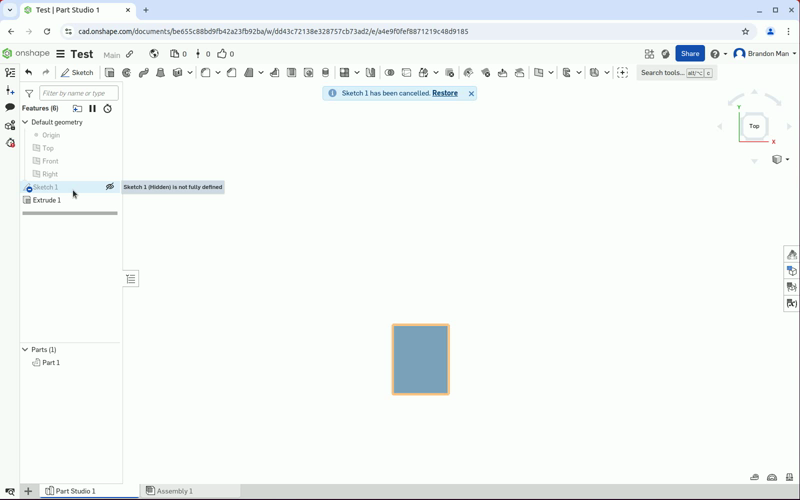
click(73, 189)
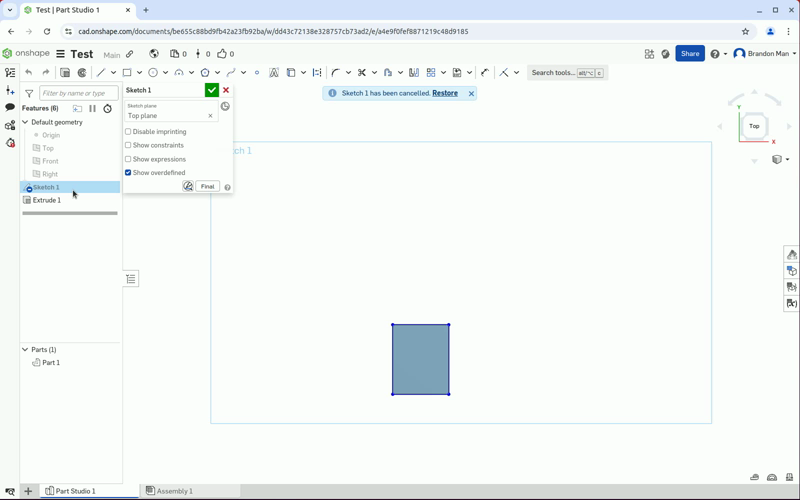
mouse_move(229, 92)
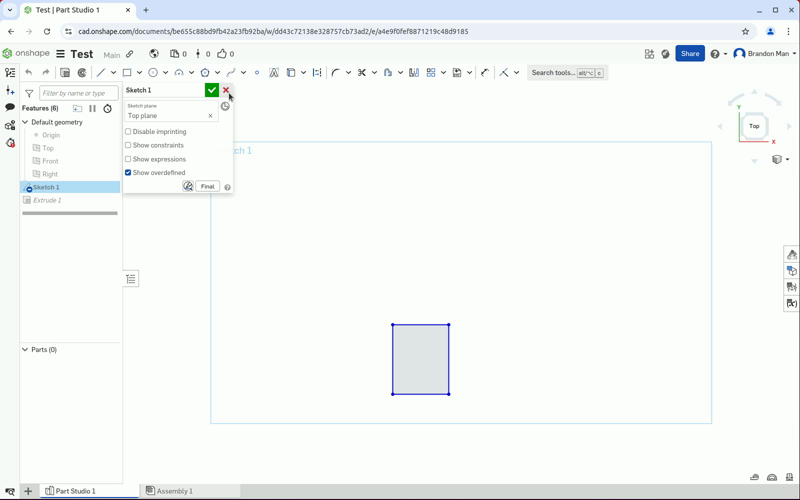
click(229, 92)
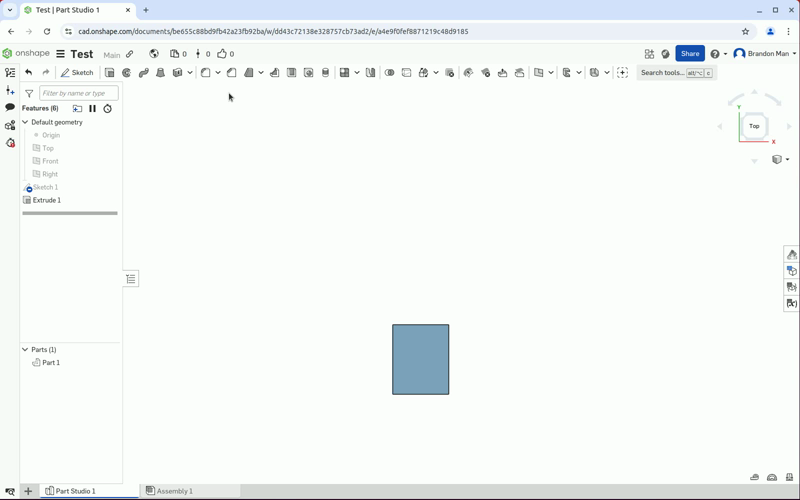
mouse_move(541, 75)
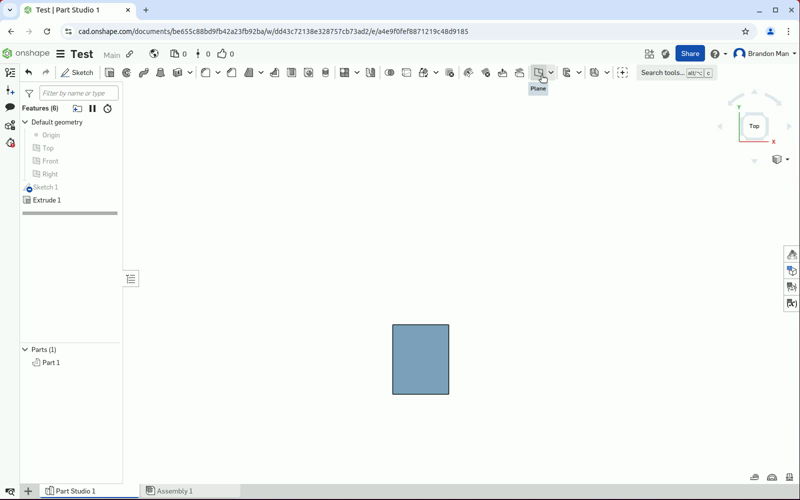
click(541, 75)
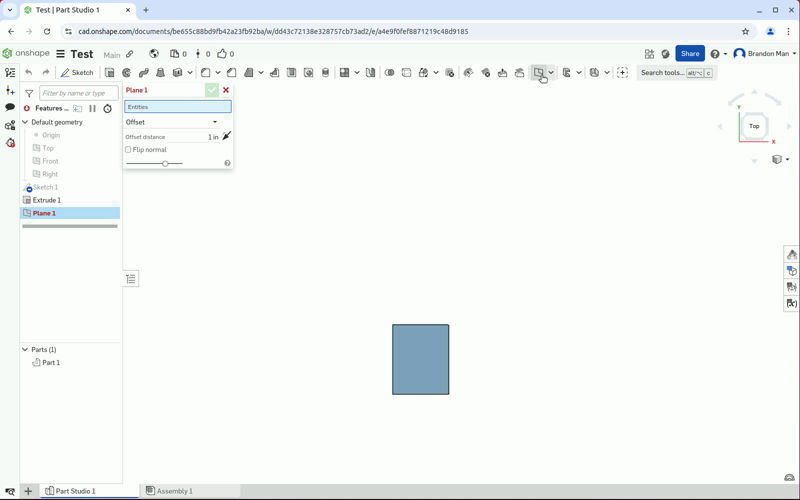
mouse_move(73, 150)
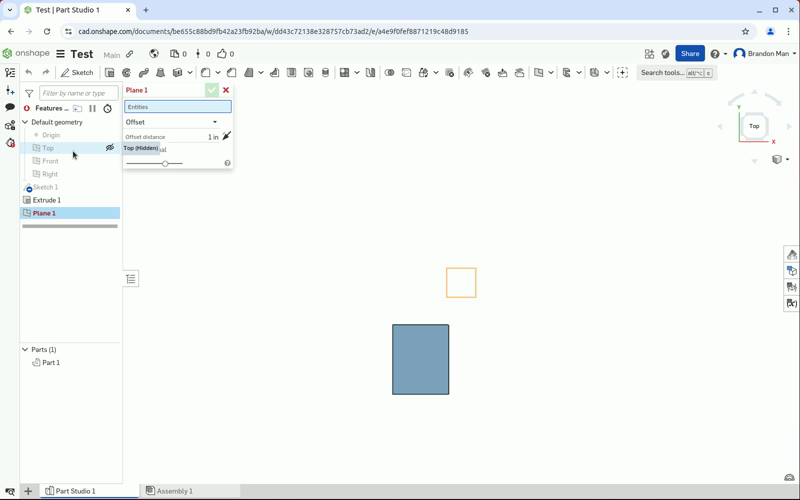
click(73, 150)
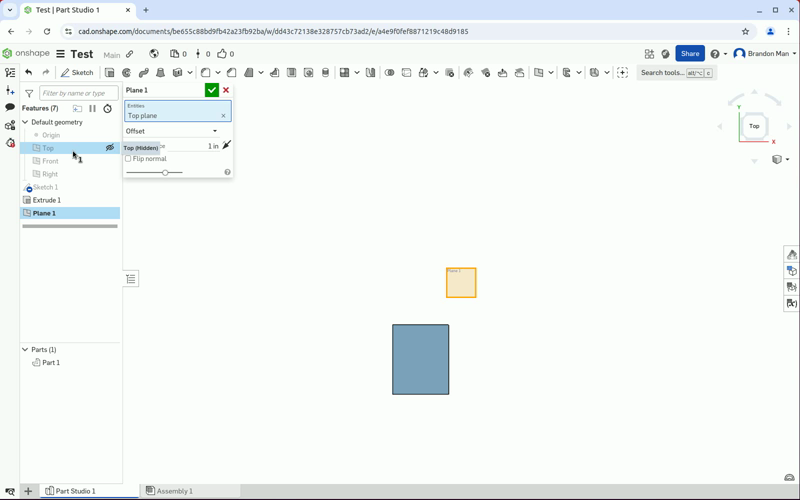
key(tab, 2)
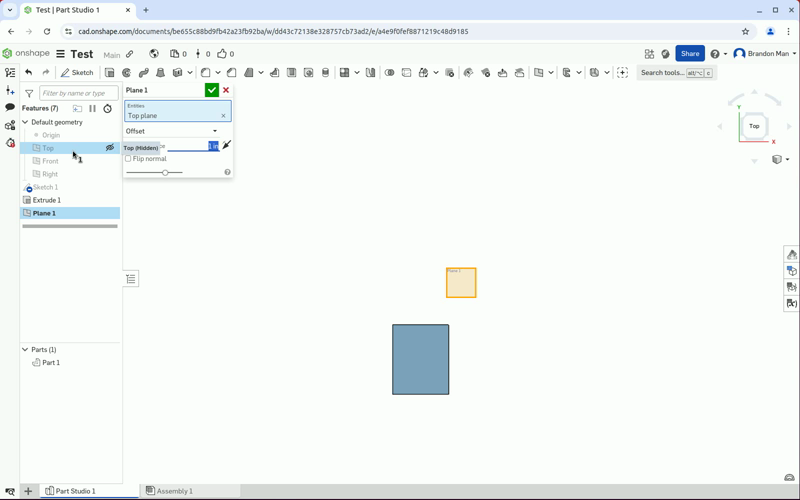
text(10.106)
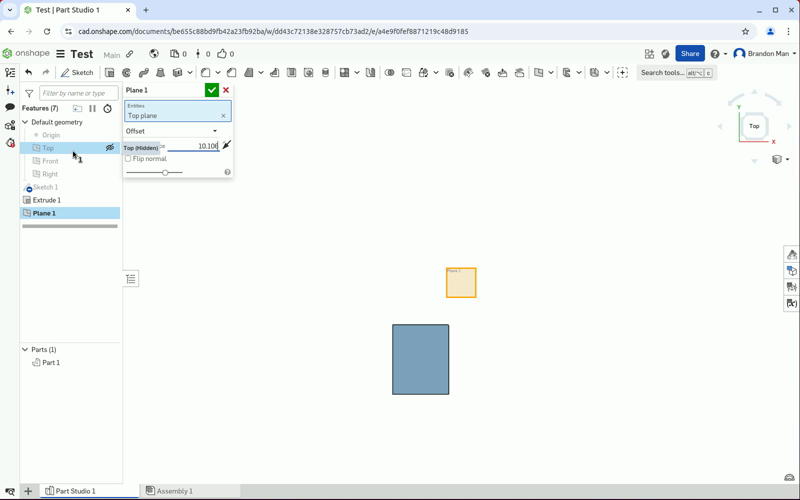
key(enter, 2)
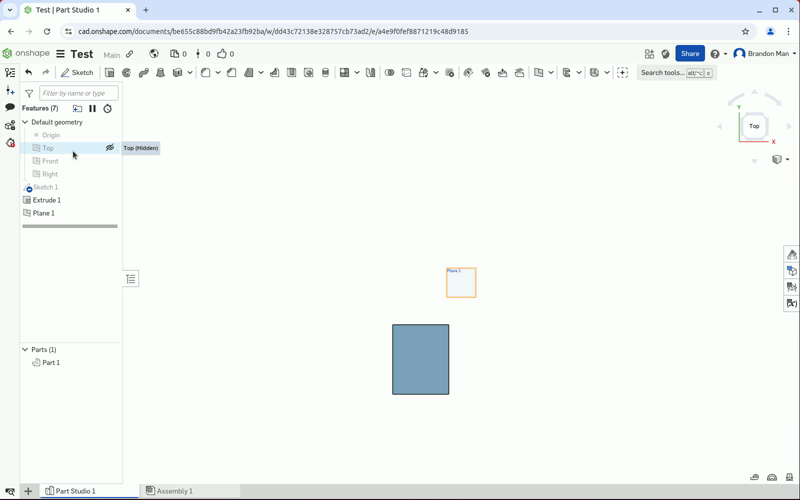
key(shift+s)
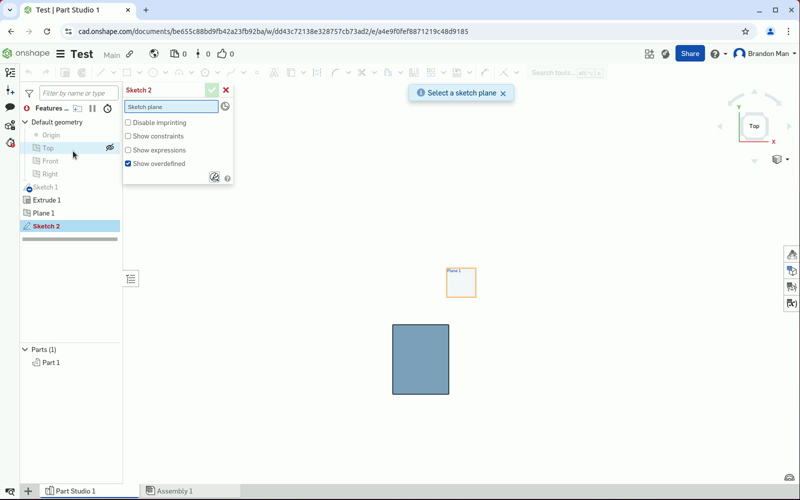
mouse_move(73, 215)
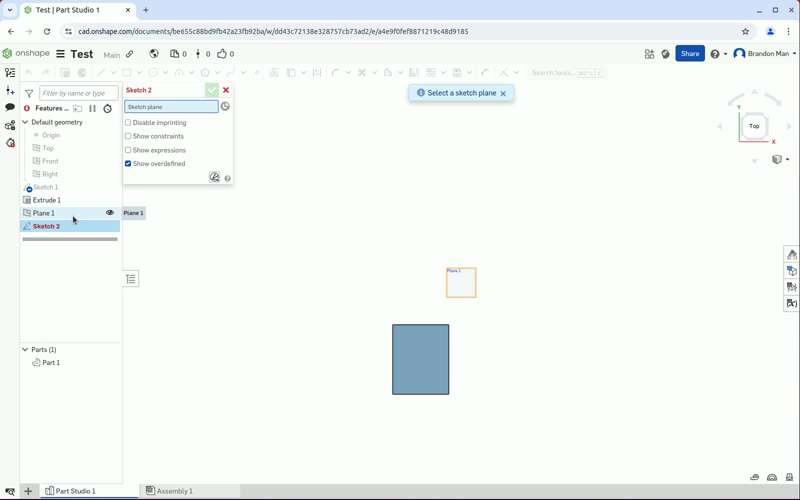
click(73, 215)
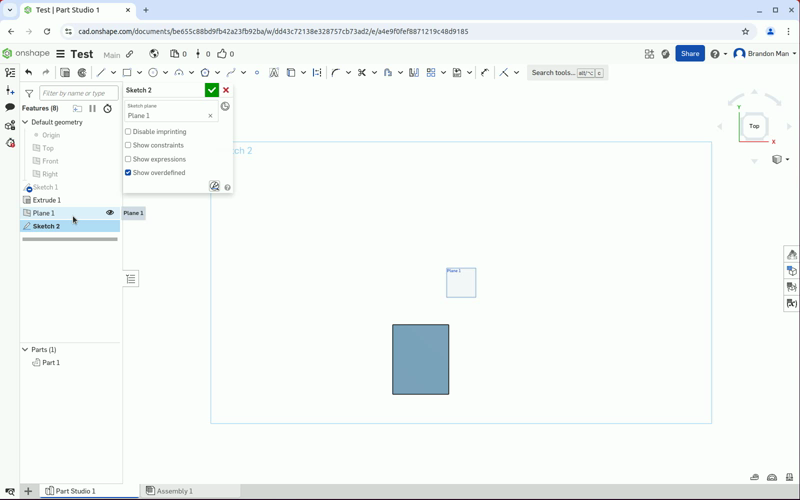
mouse_move(73, 352)
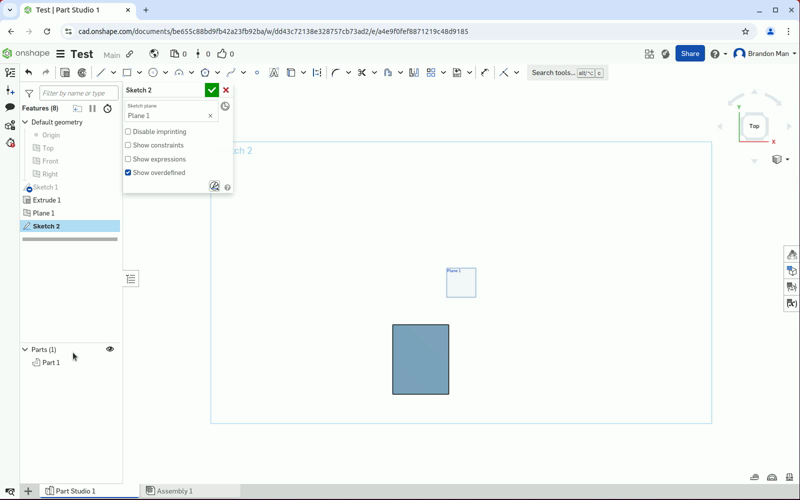
key(y)
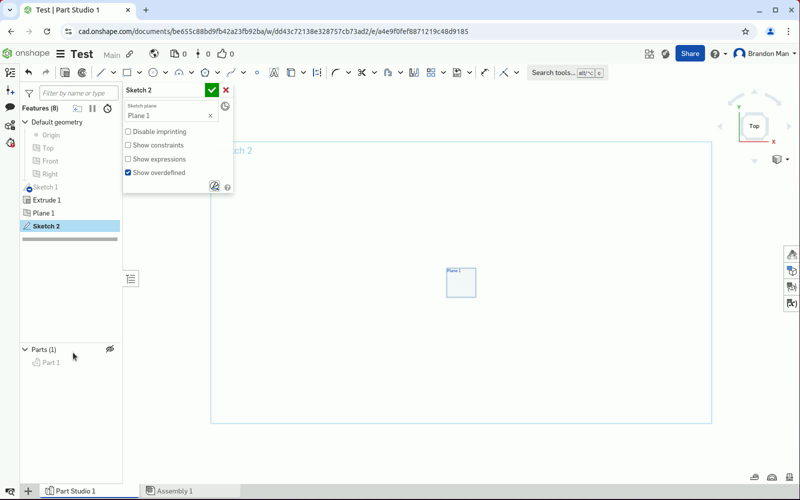
key(l)
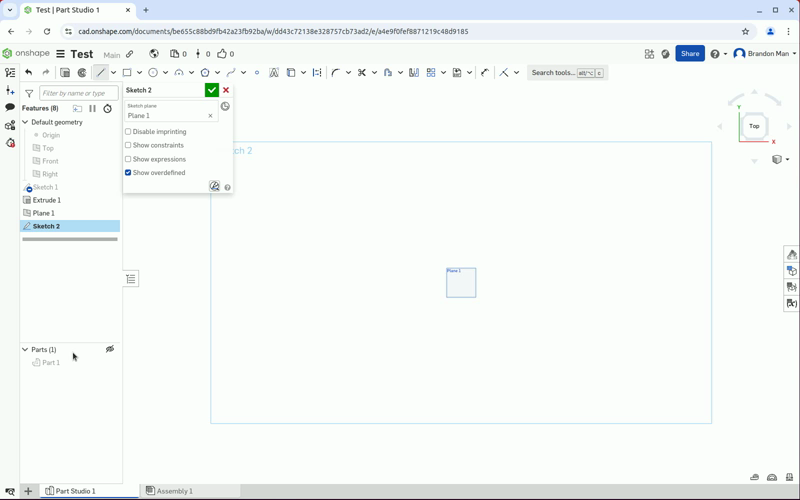
key_down(shift)
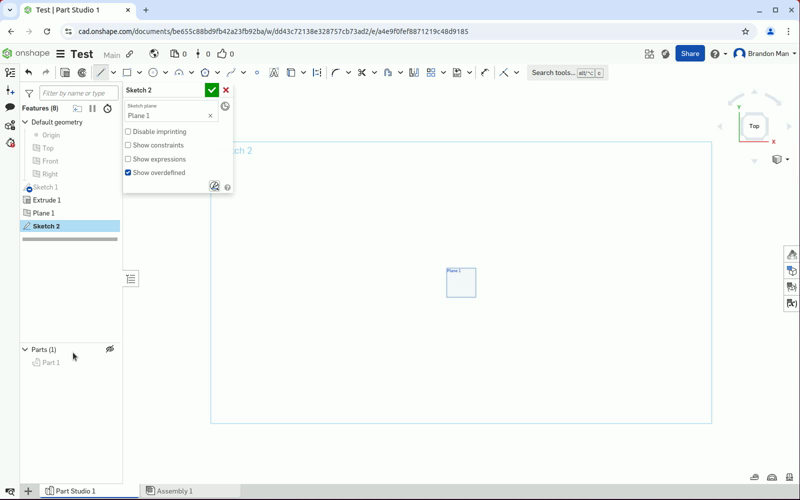
mouse_move(348, 231)
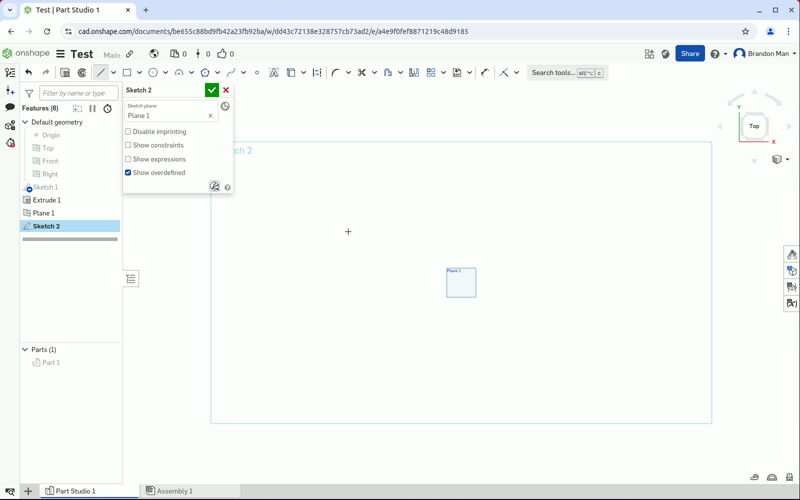
click(348, 231)
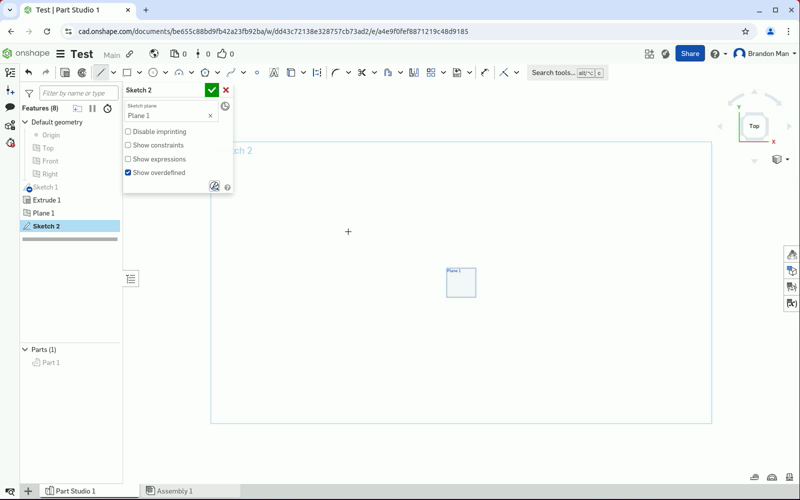
key_up(shift)
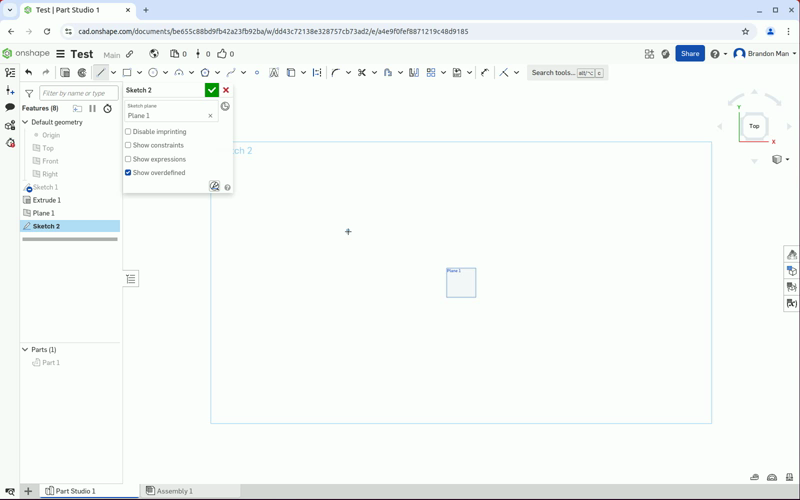
key_down(shift)
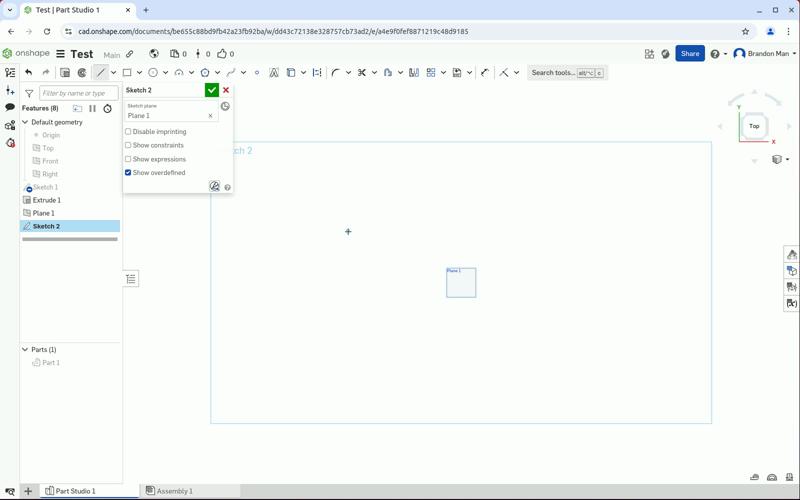
mouse_move(378, 231)
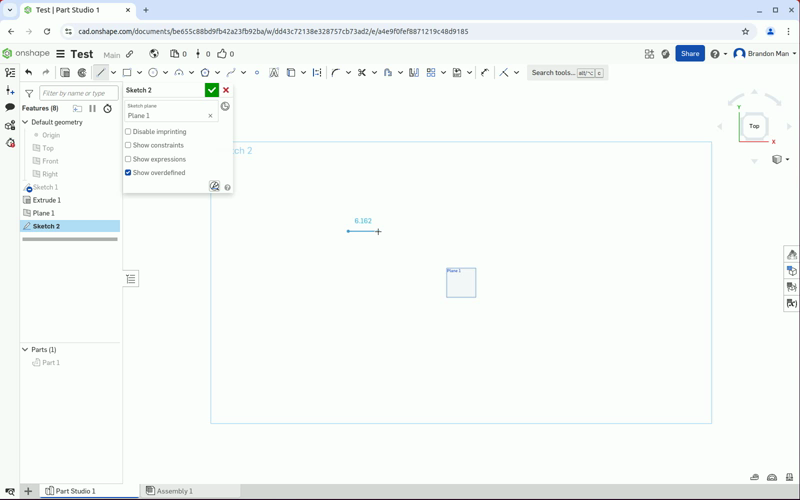
mouse_move(372, 231)
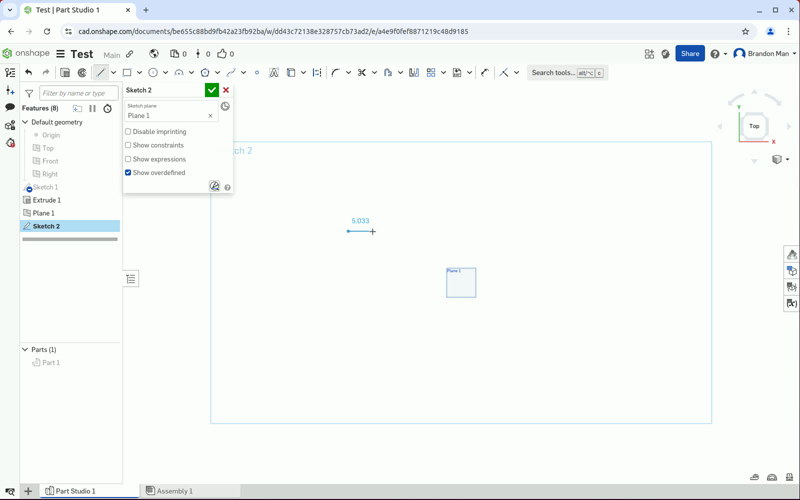
click(372, 231)
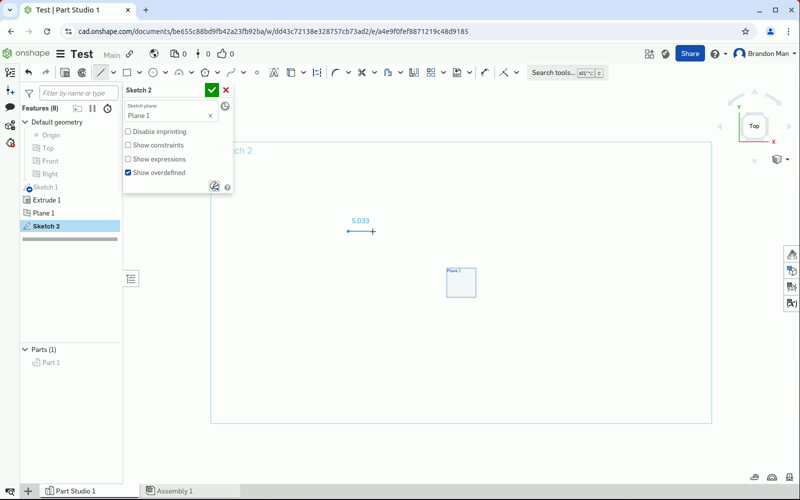
key_up(shift)
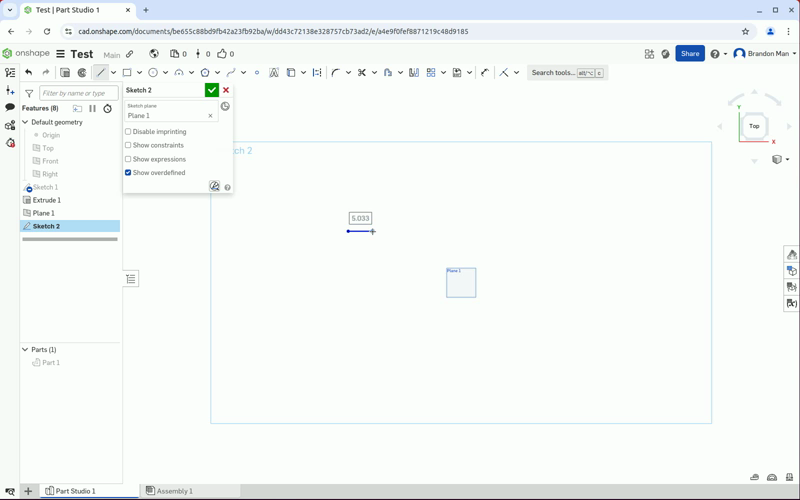
key_down(shift)
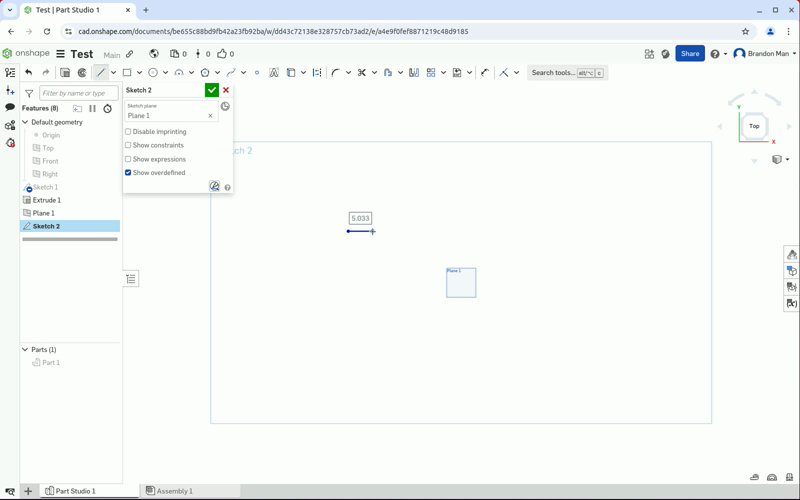
mouse_move(402, 231)
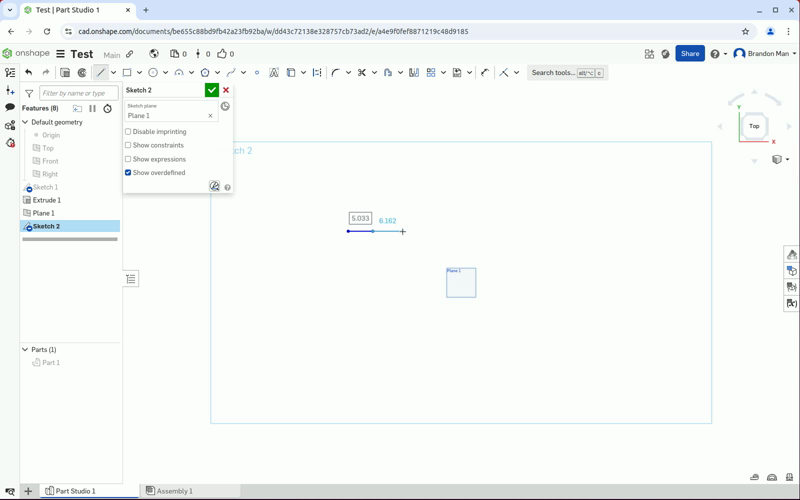
mouse_move(372, 216)
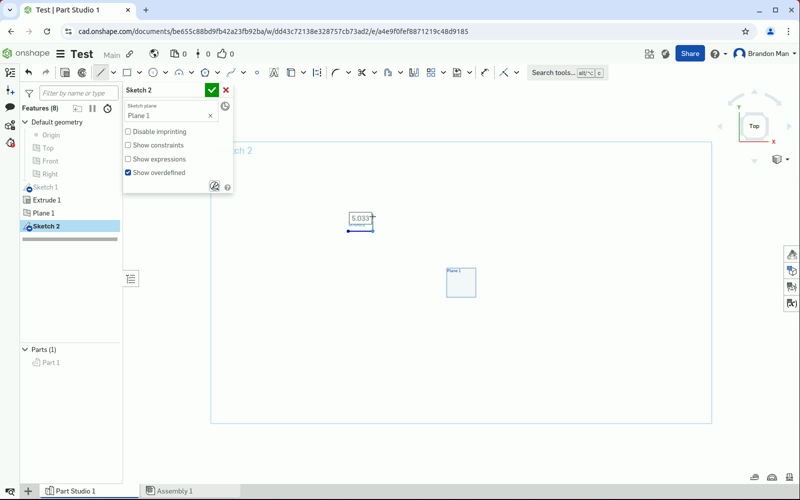
click(372, 216)
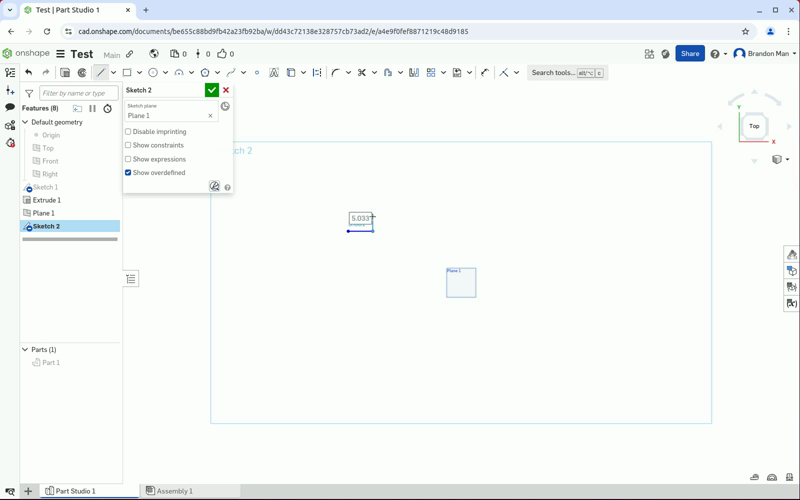
key_up(shift)
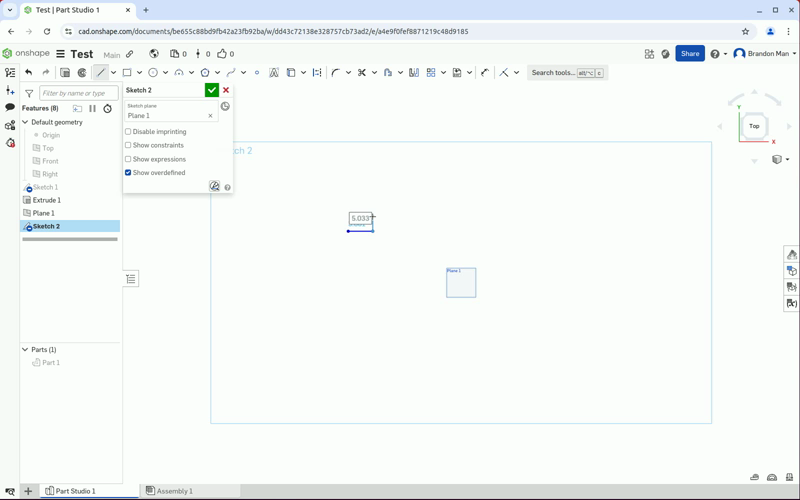
key_down(shift)
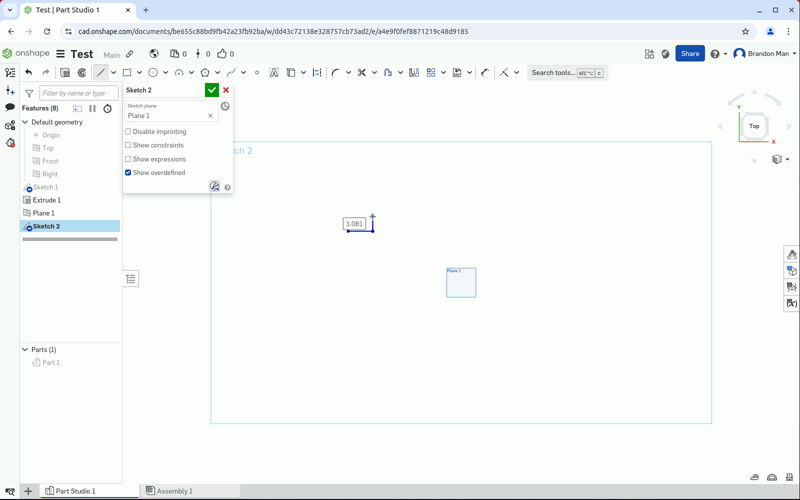
mouse_move(402, 216)
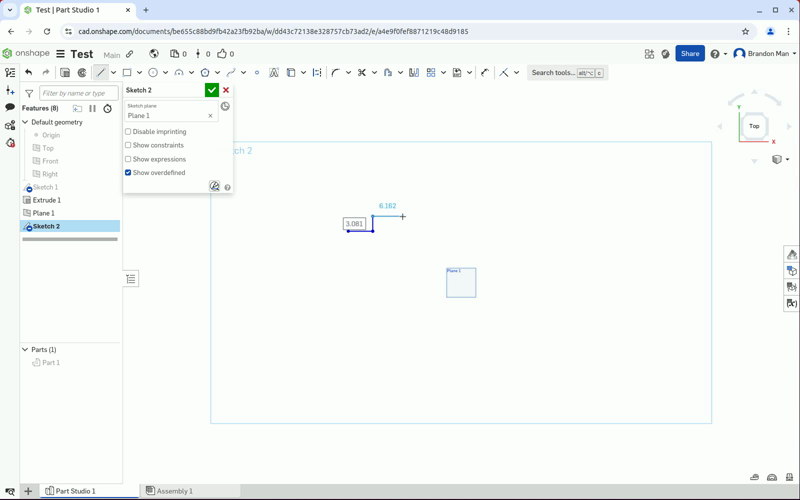
mouse_move(348, 216)
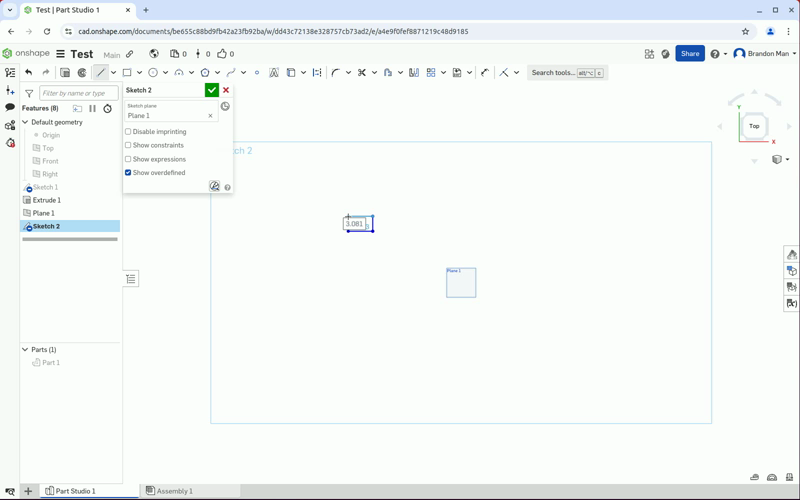
click(348, 216)
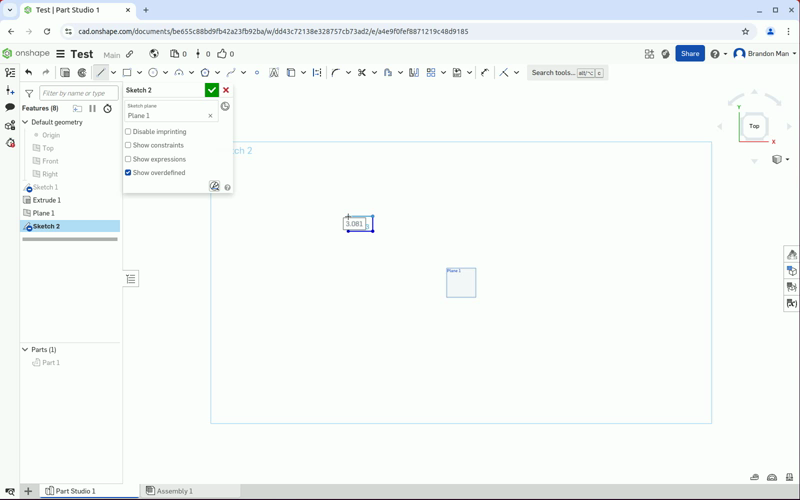
key_up(shift)
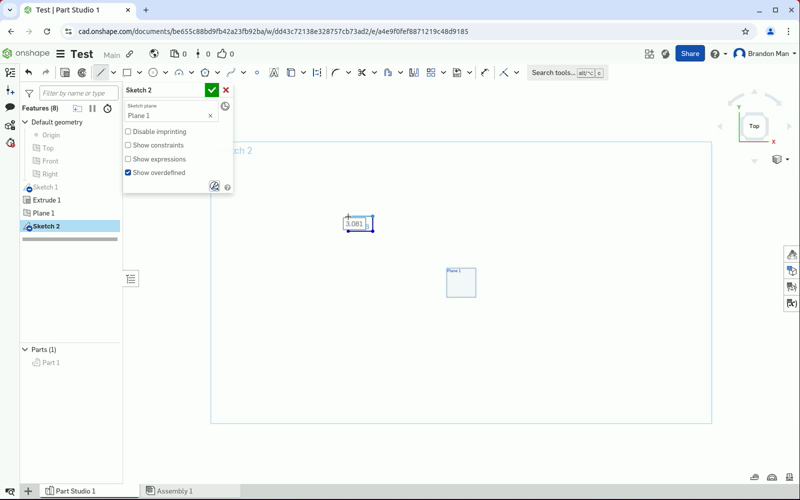
mouse_move(378, 216)
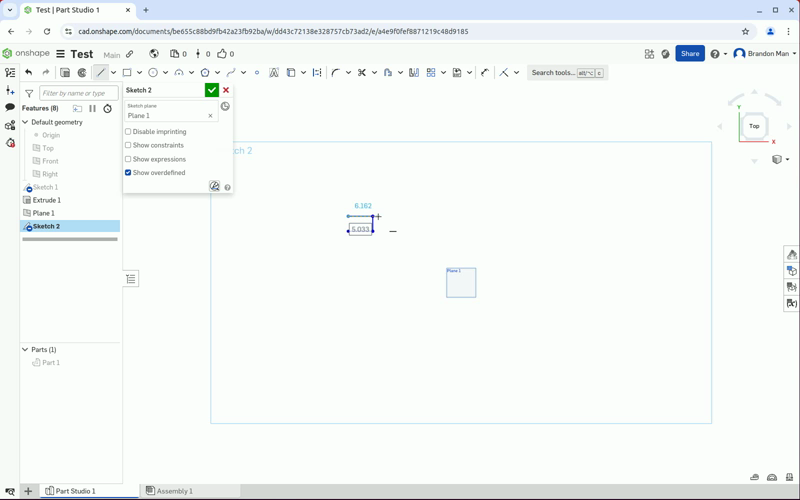
key_down(shift)
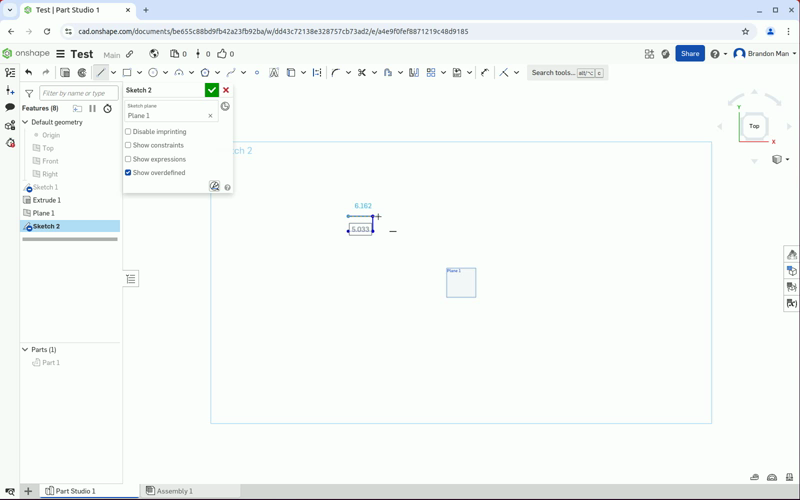
mouse_move(348, 231)
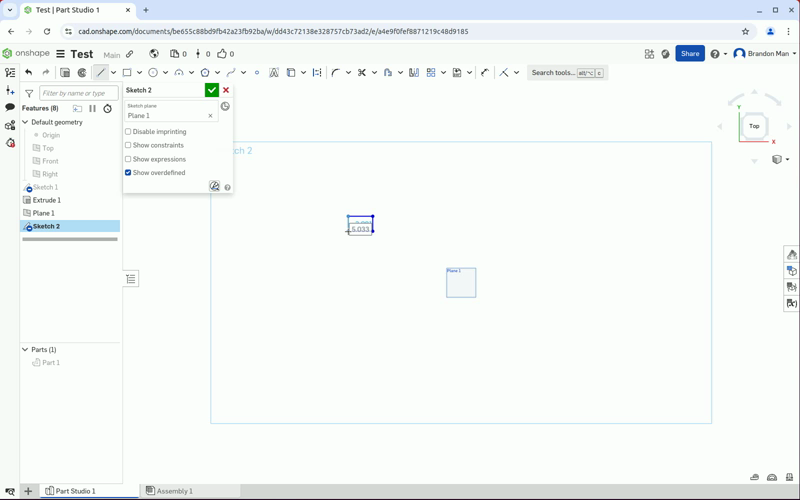
key_up(shift)
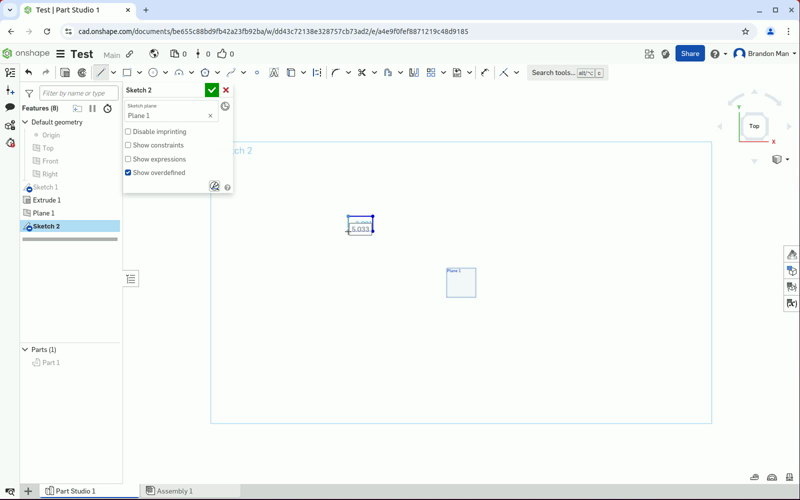
click(348, 231)
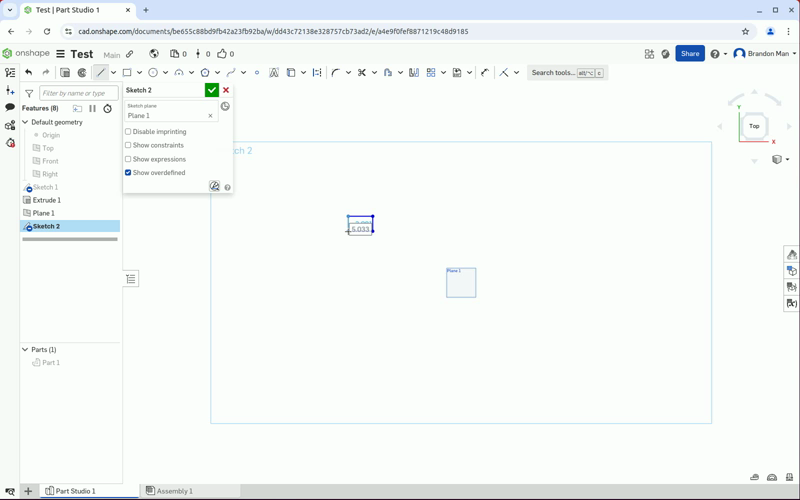
key(esc)
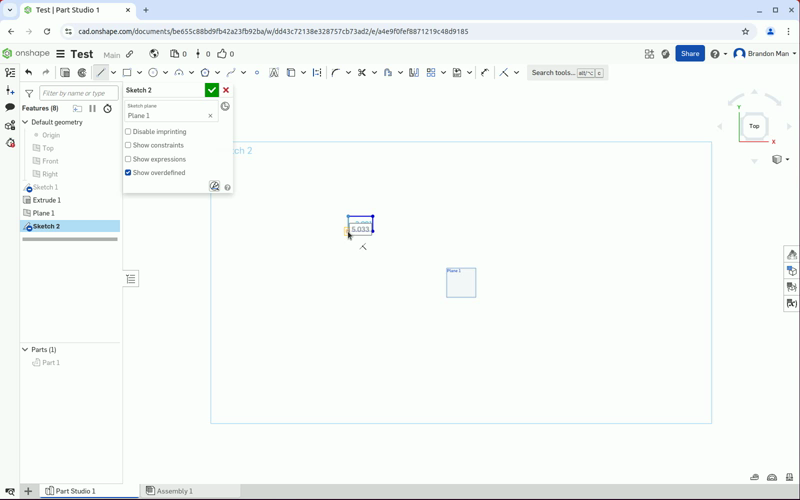
mouse_move(362, 227)
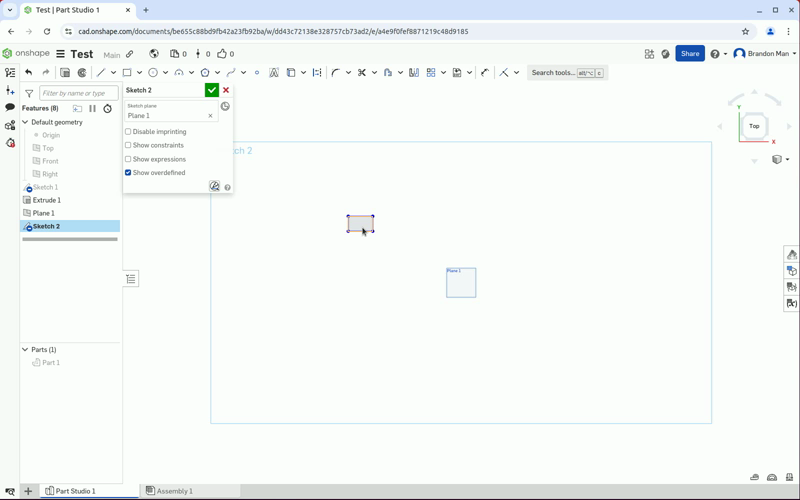
scroll(6)
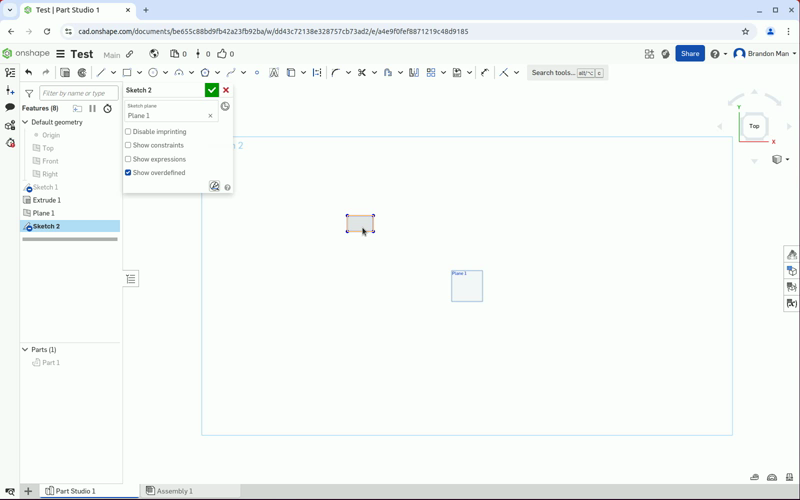
scroll(6)
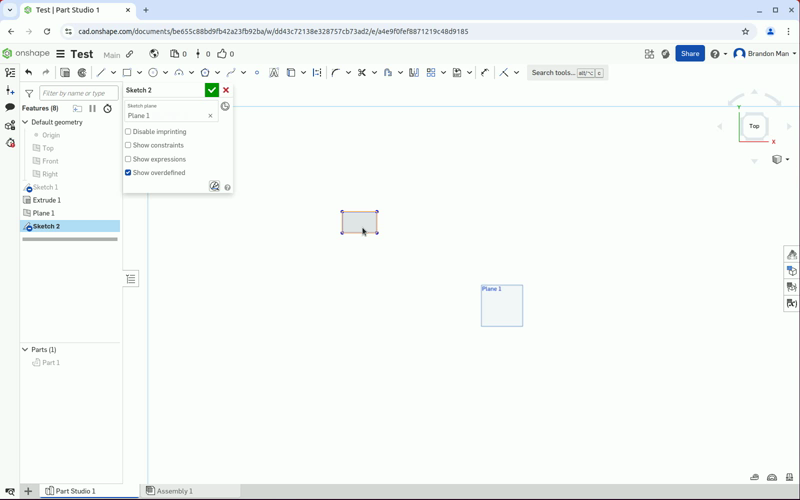
scroll(6)
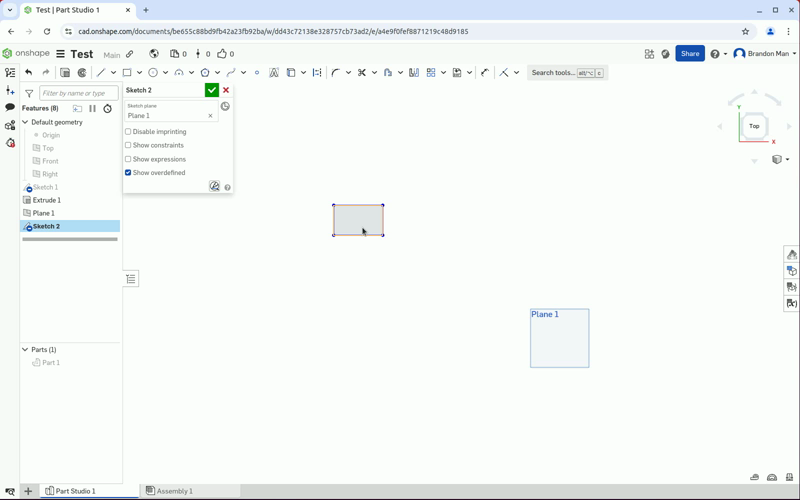
scroll(6)
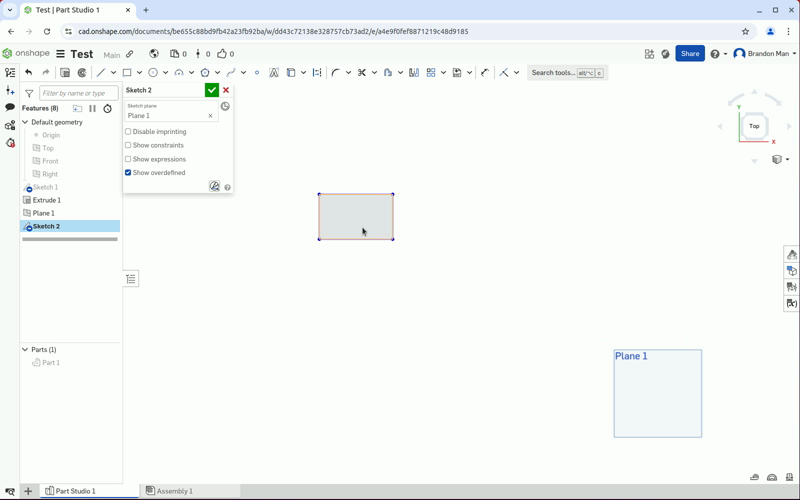
scroll(6)
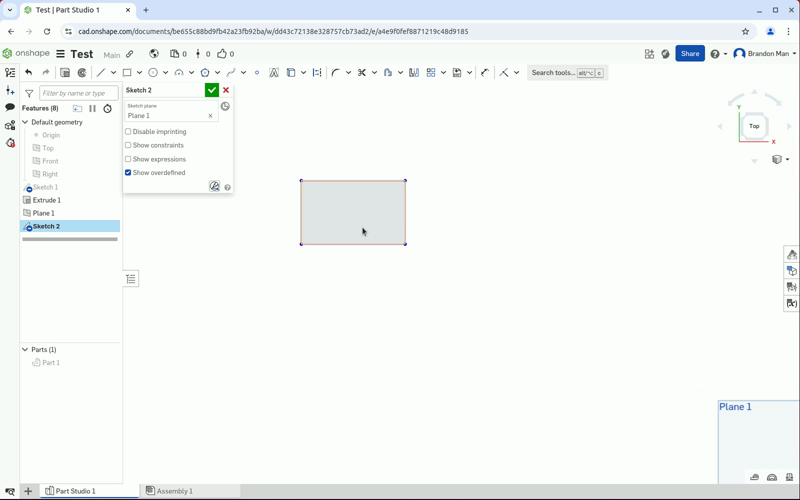
scroll(6)
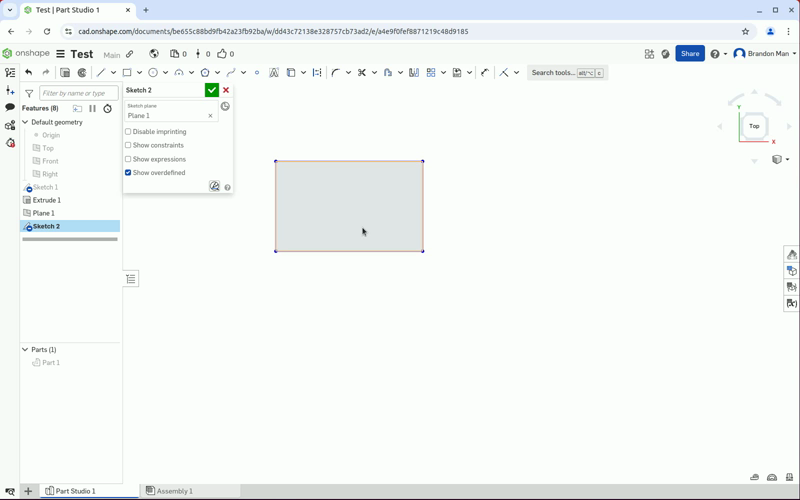
scroll(6)
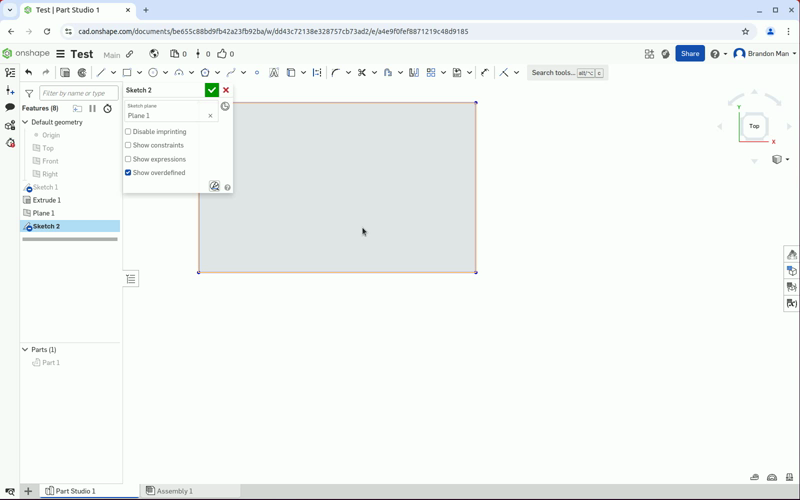
click(362, 227)
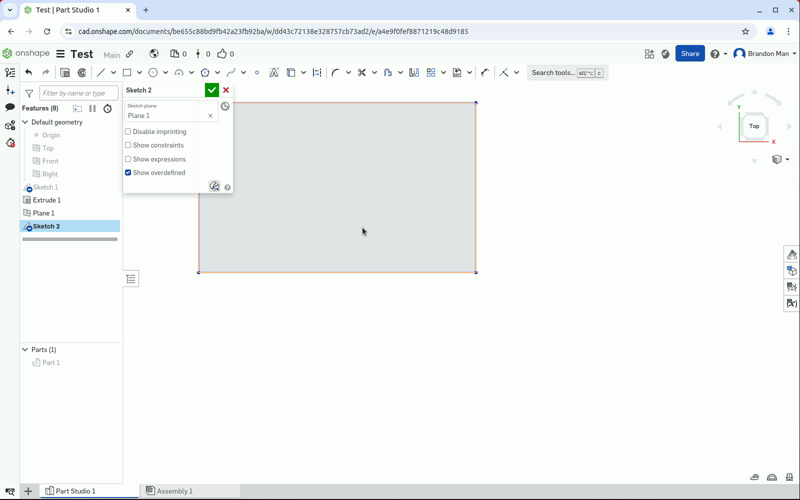
scroll(-6)
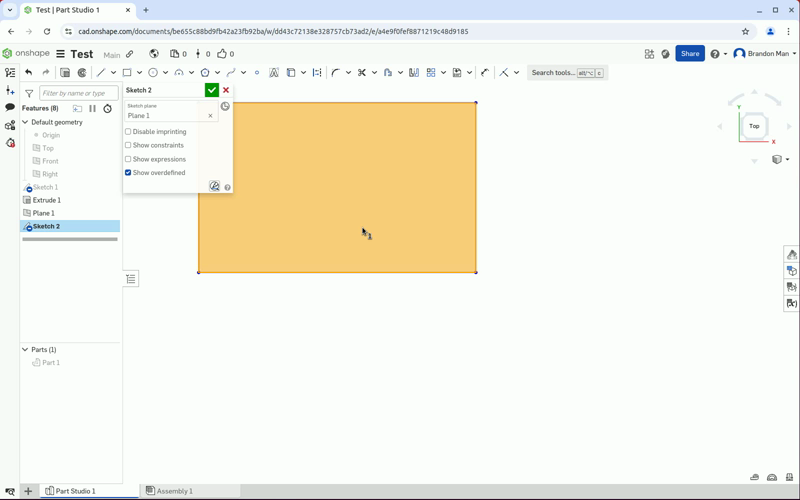
scroll(-6)
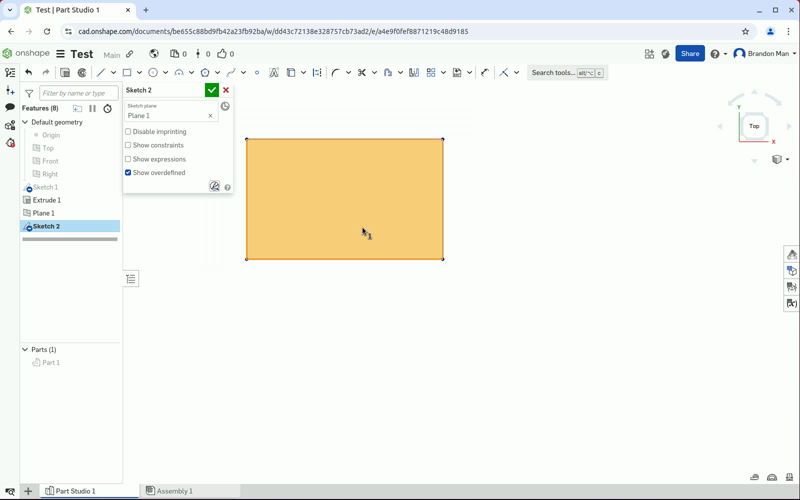
scroll(-6)
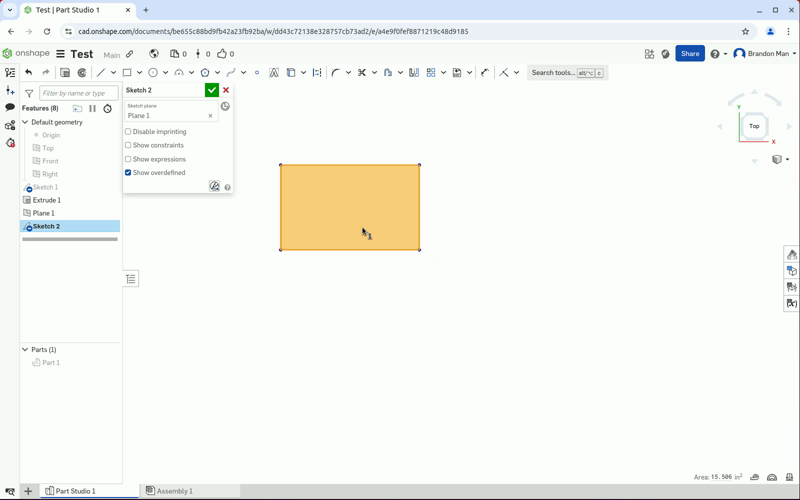
scroll(-6)
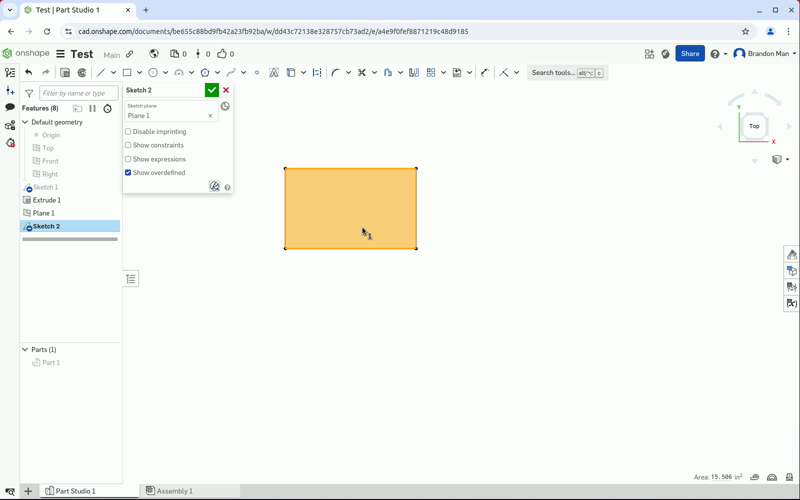
scroll(-6)
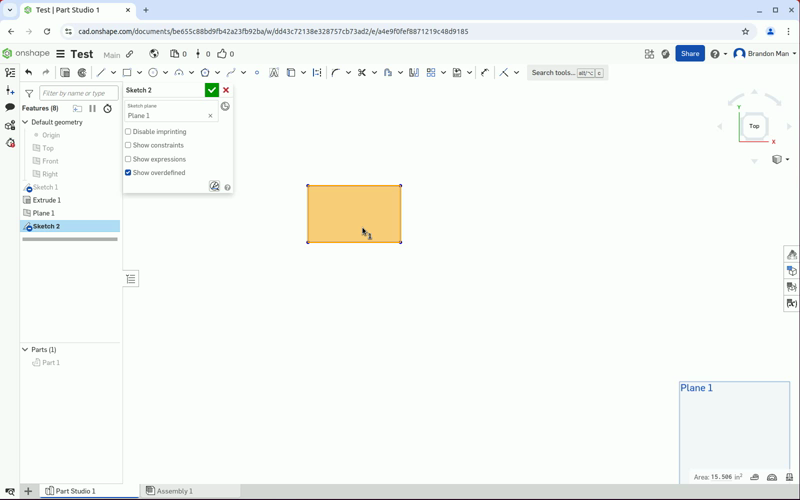
scroll(-6)
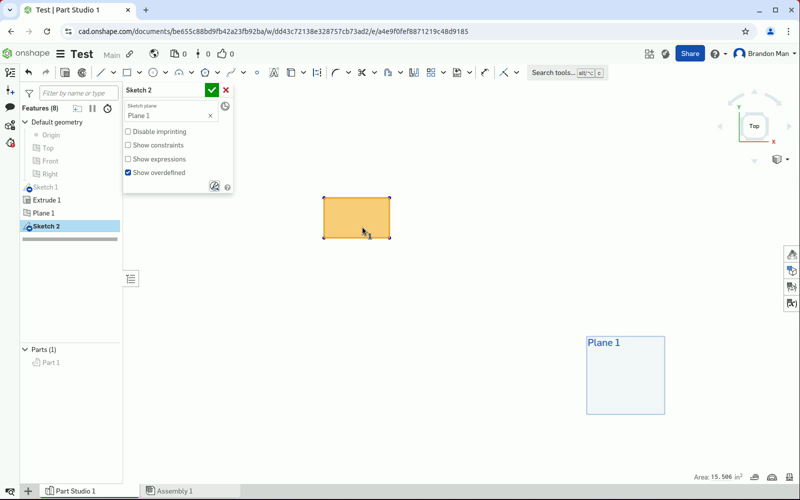
scroll(-6)
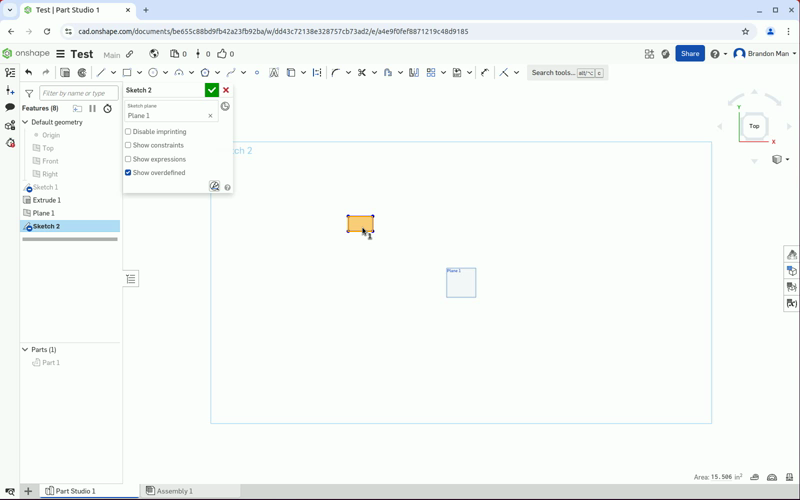
mouse_move(73, 352)
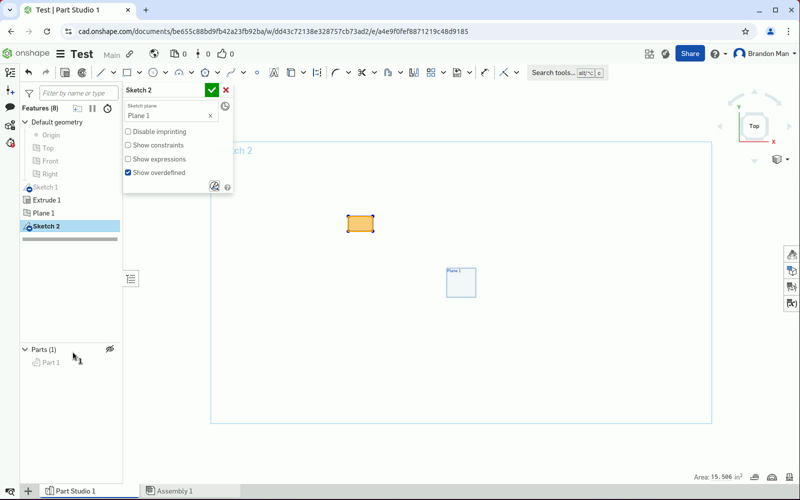
key(shift+y)
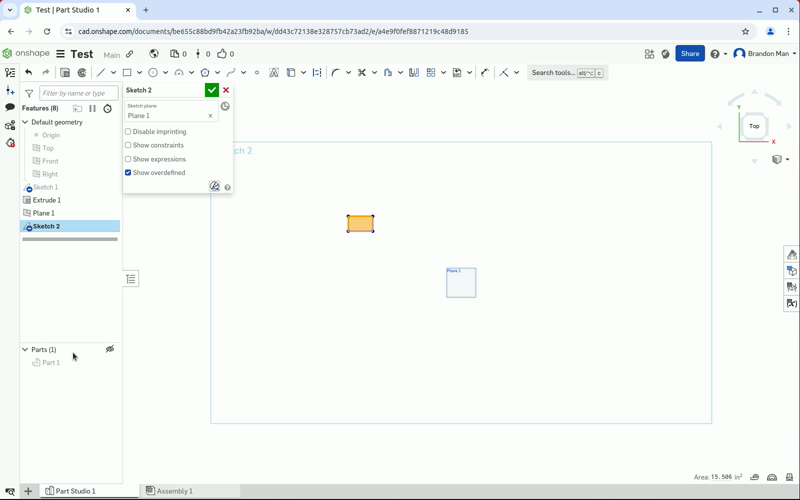
key(shift+e)
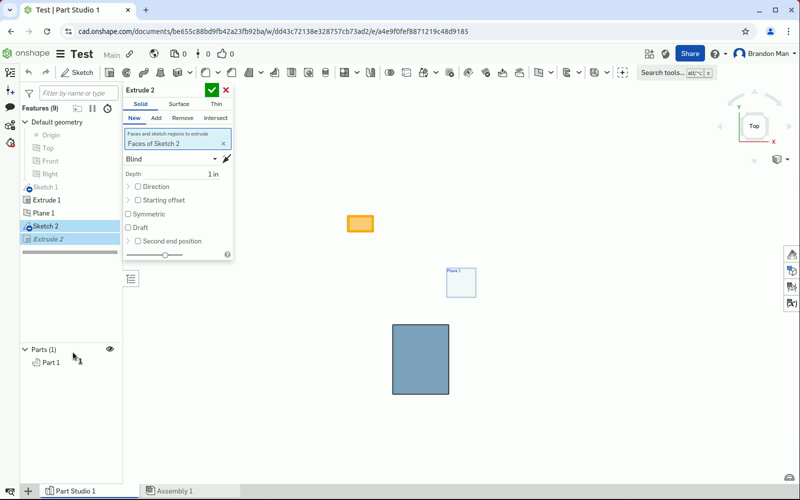
mouse_move(143, 106)
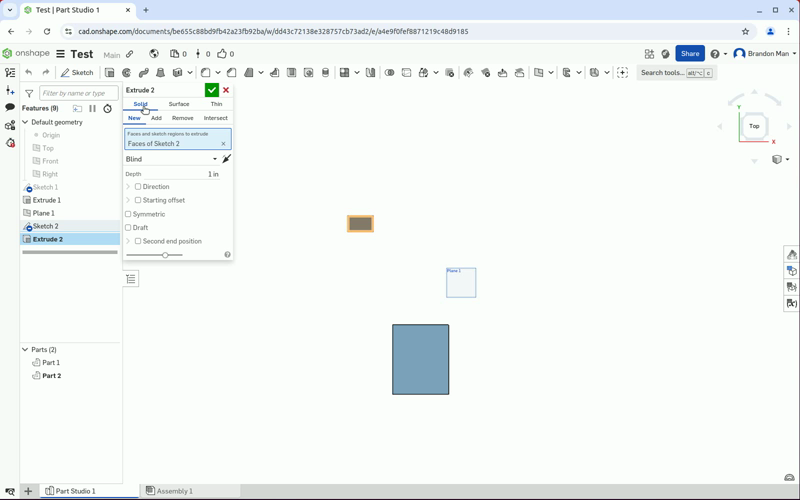
click(143, 106)
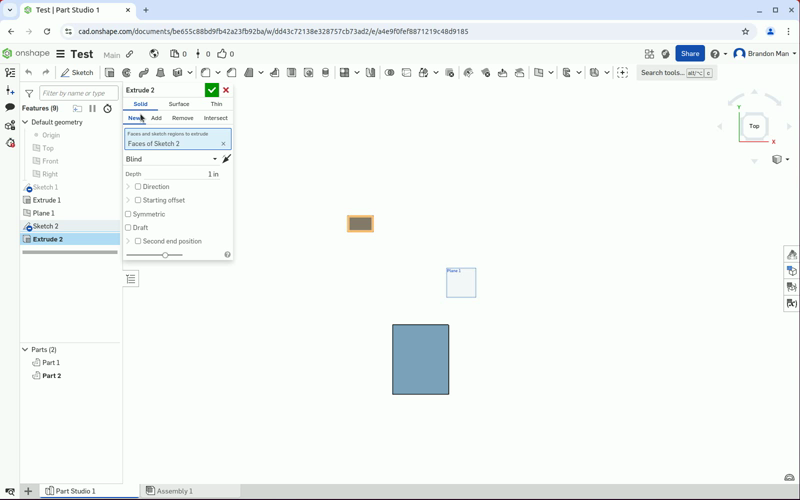
mouse_move(137, 120)
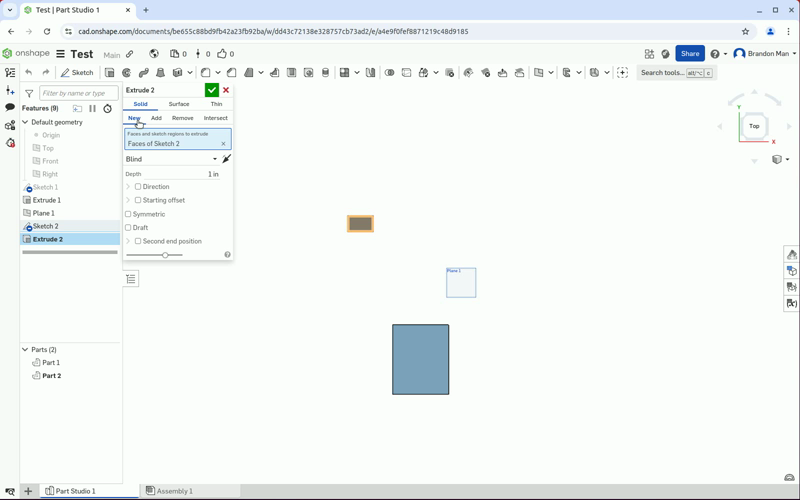
click(137, 120)
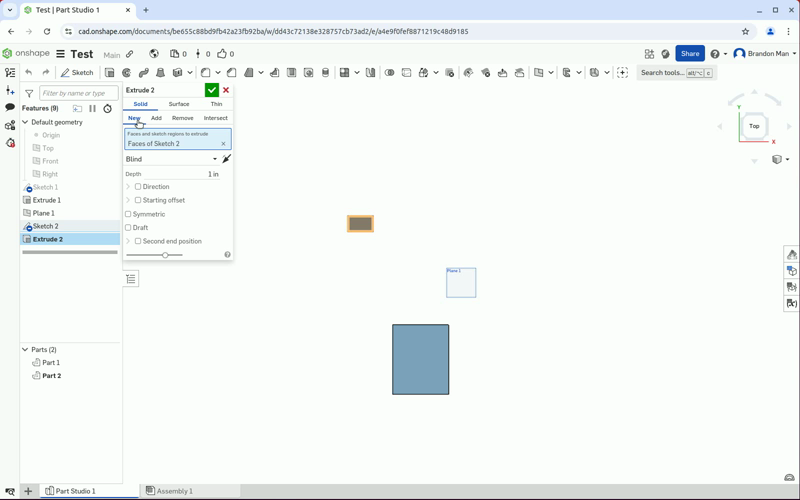
key(tab, 4)
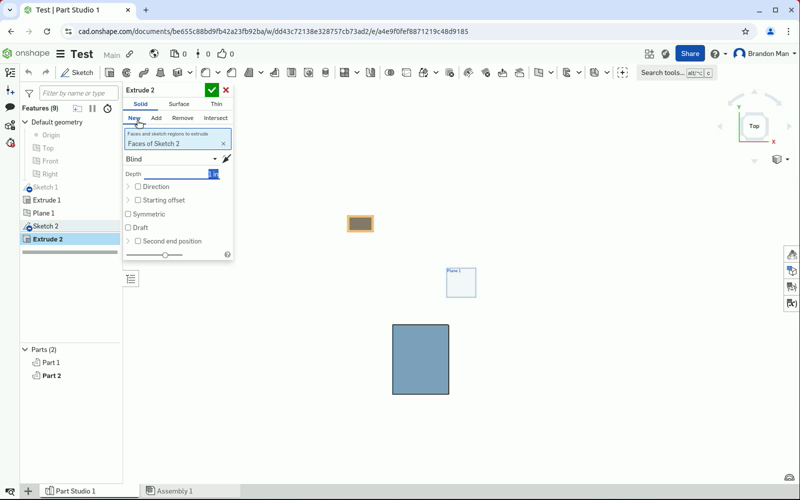
text(1.685)
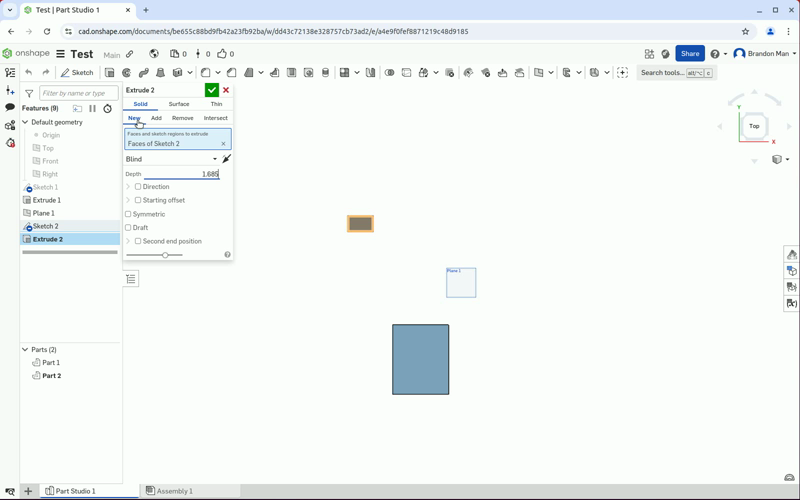
key(enter)
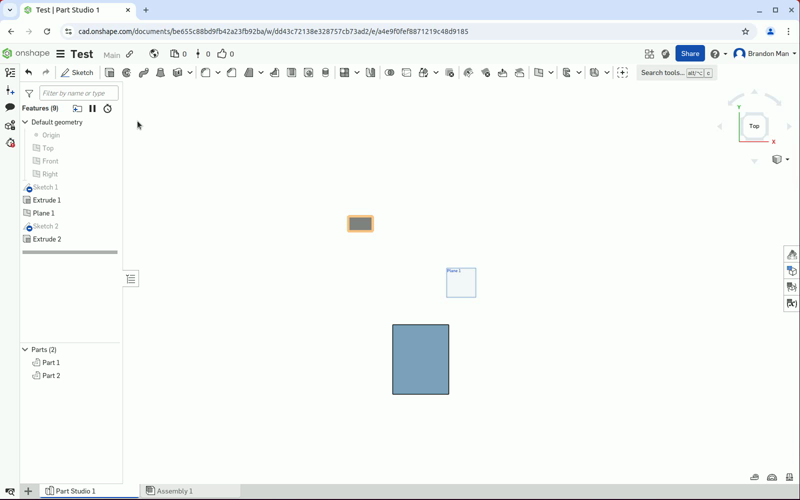
key(shift+h)
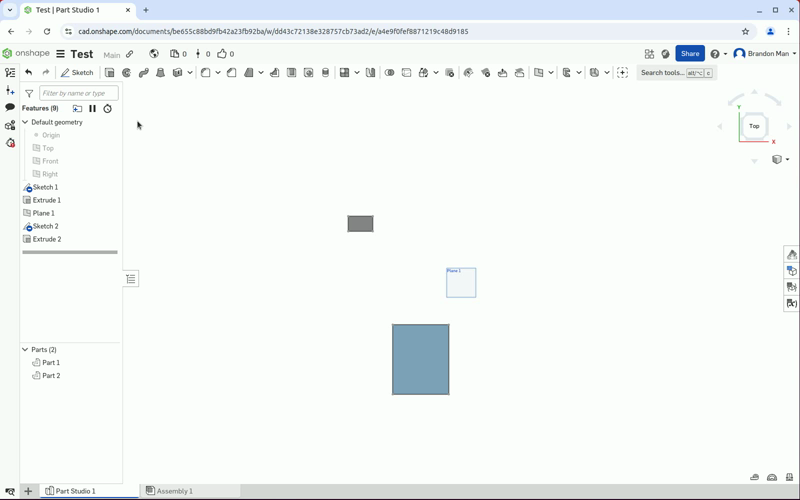
key(shift+h)
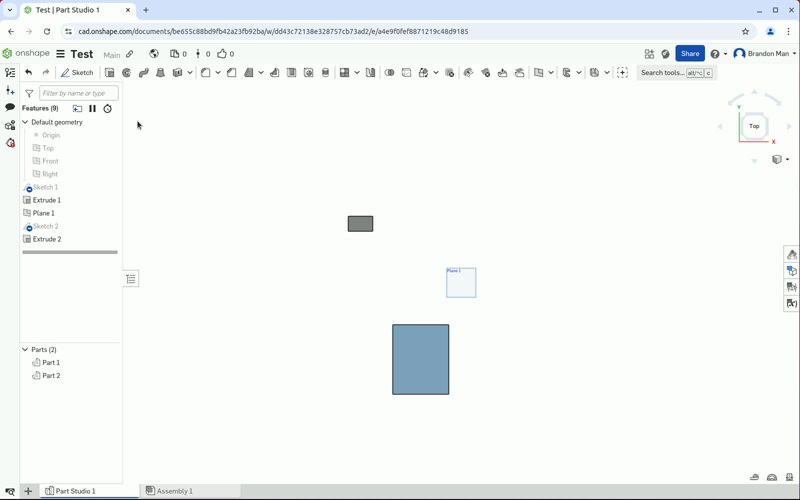
mouse_move(73, 189)
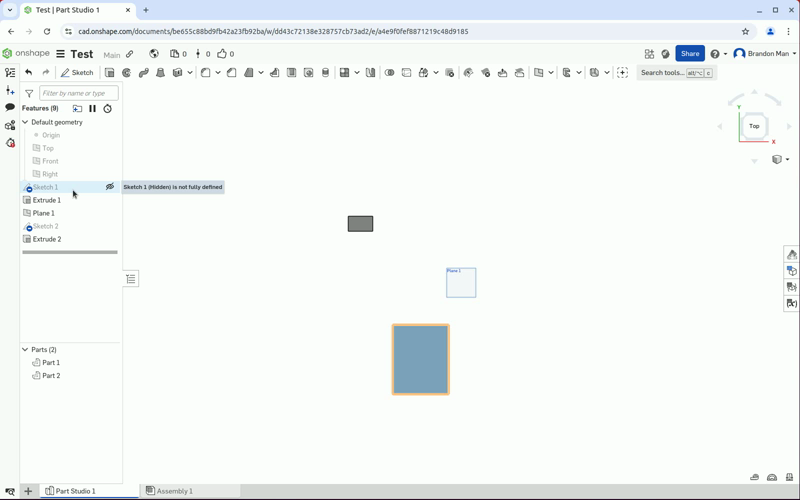
click(73, 189)
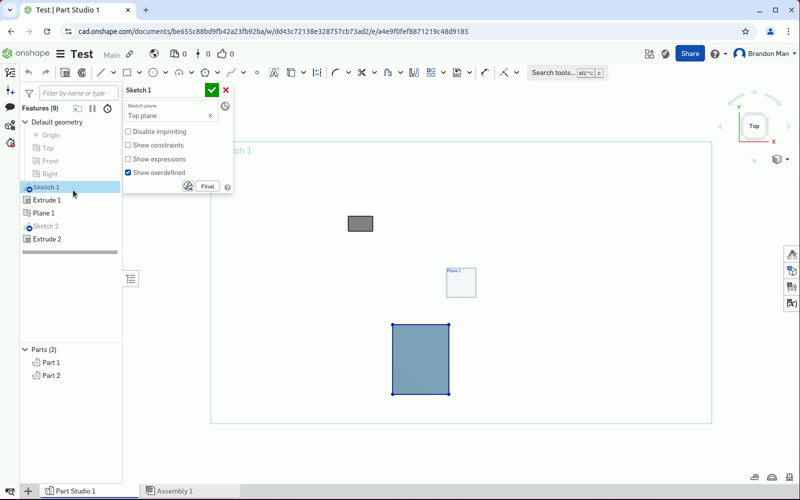
mouse_move(229, 92)
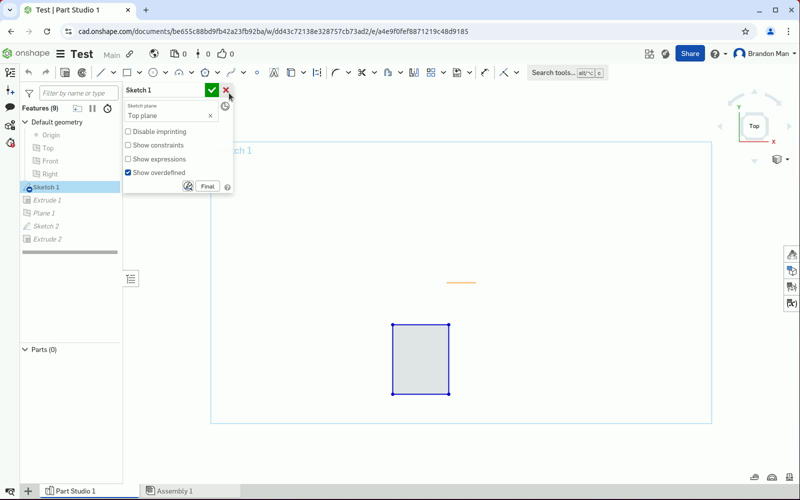
click(229, 92)
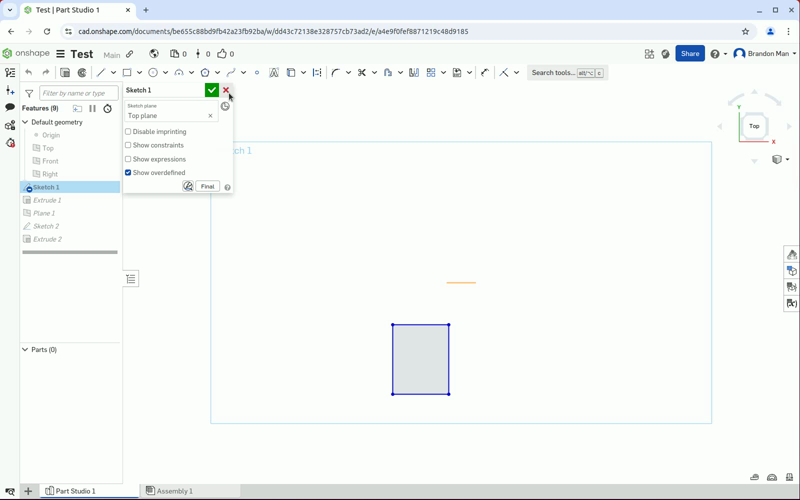
key(shift+s)
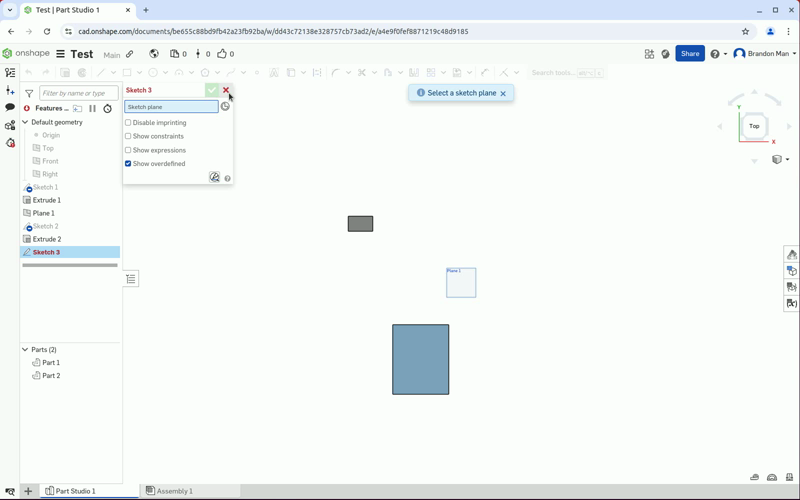
mouse_move(73, 215)
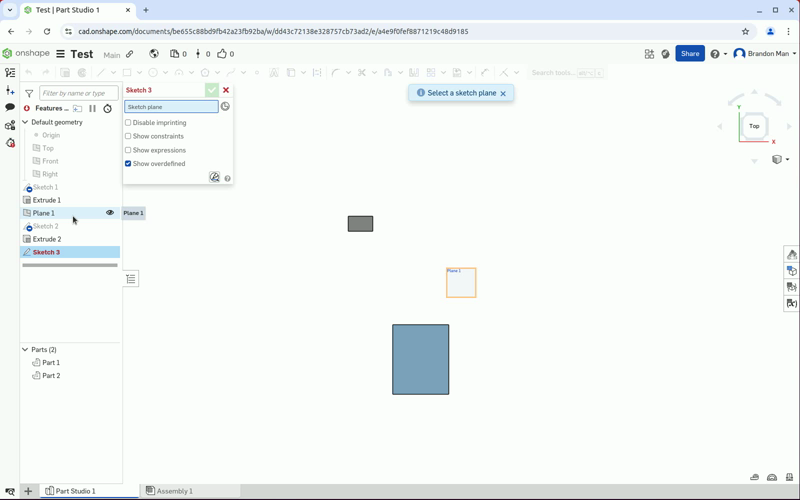
click(73, 215)
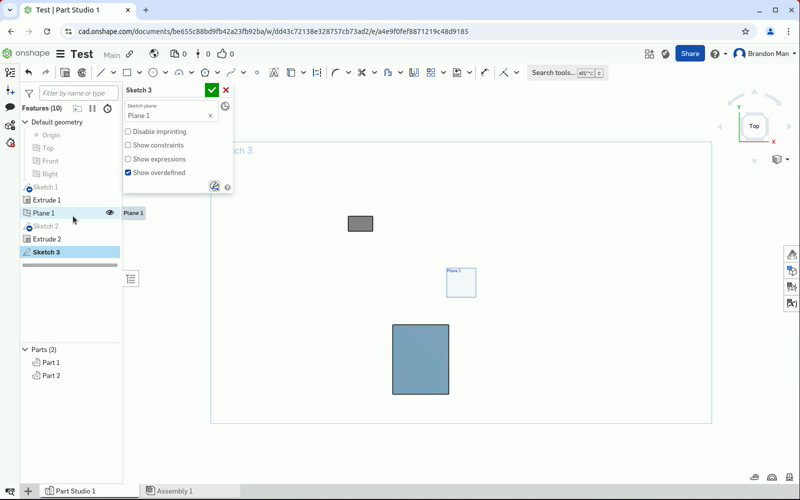
mouse_move(73, 352)
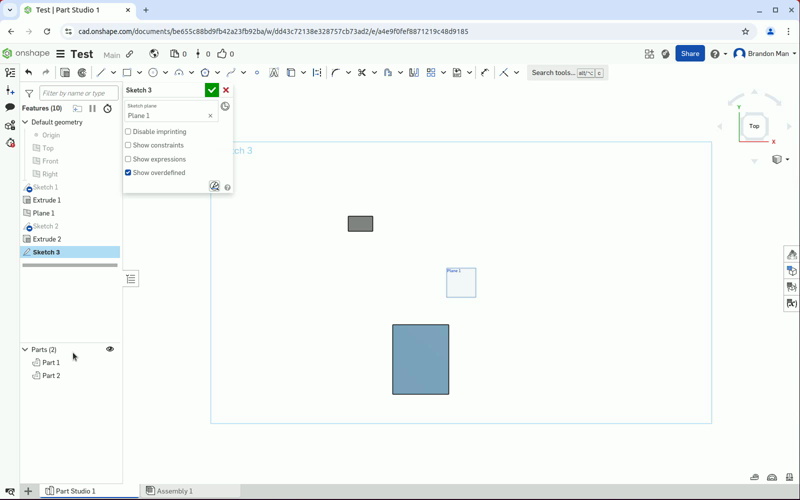
key(y)
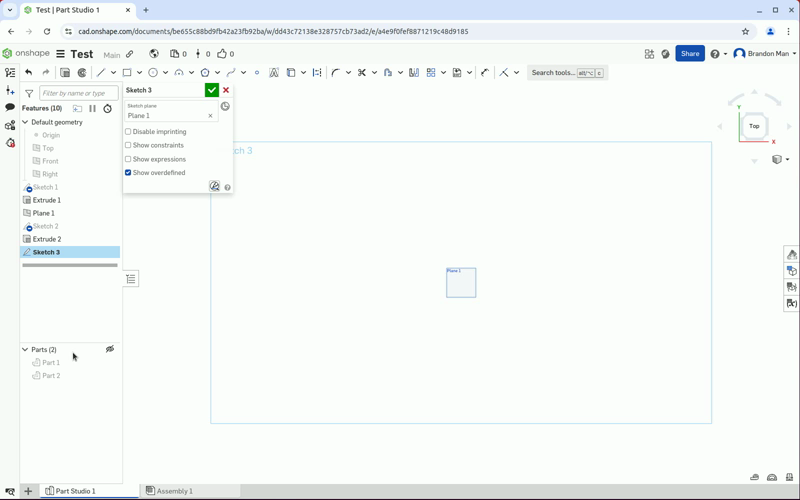
key(l)
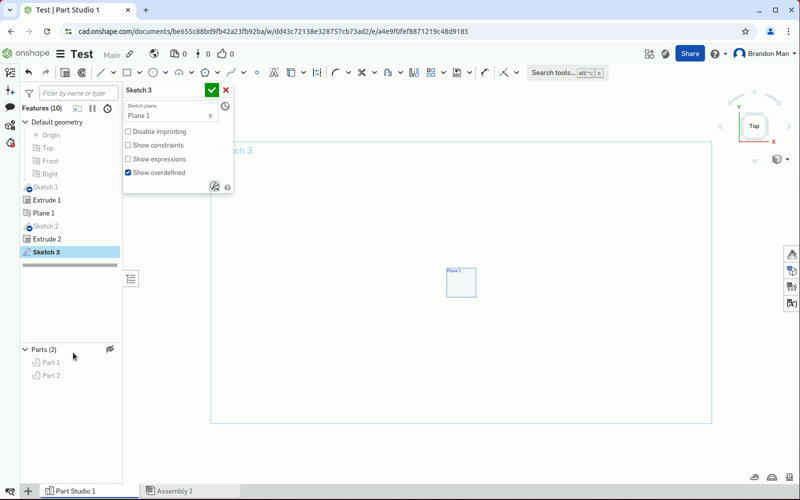
key_down(shift)
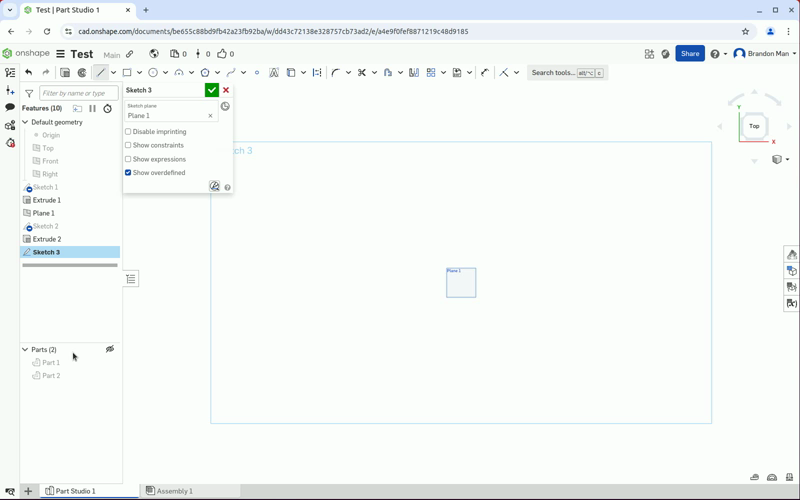
mouse_move(392, 394)
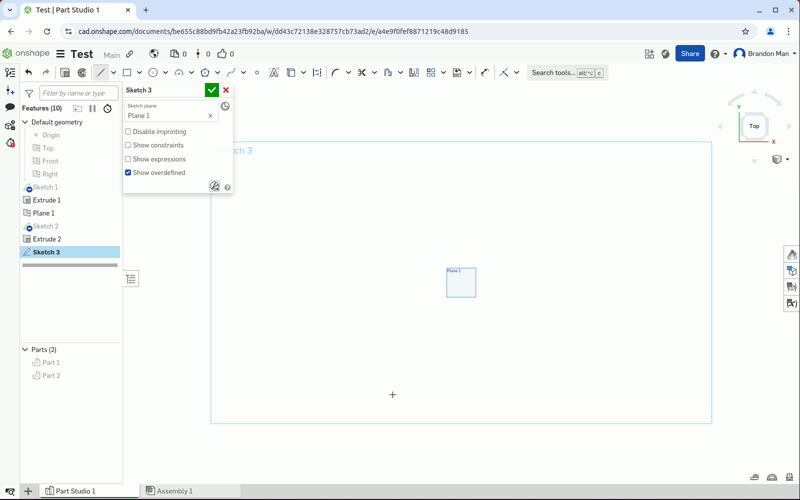
click(392, 394)
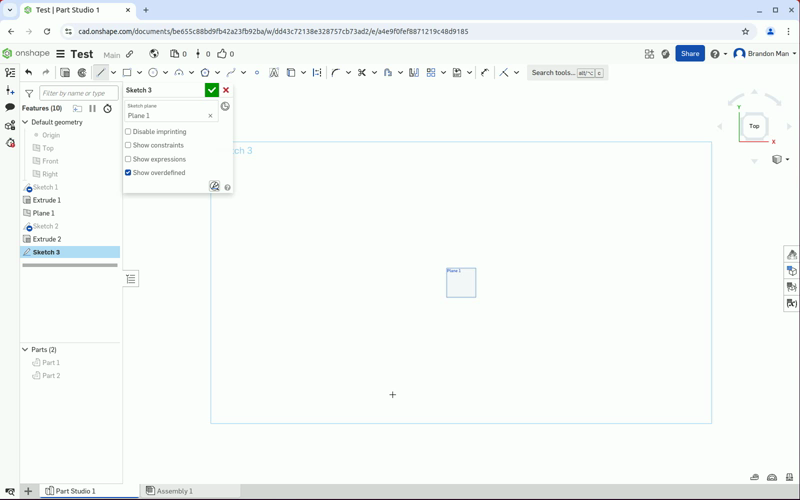
key_up(shift)
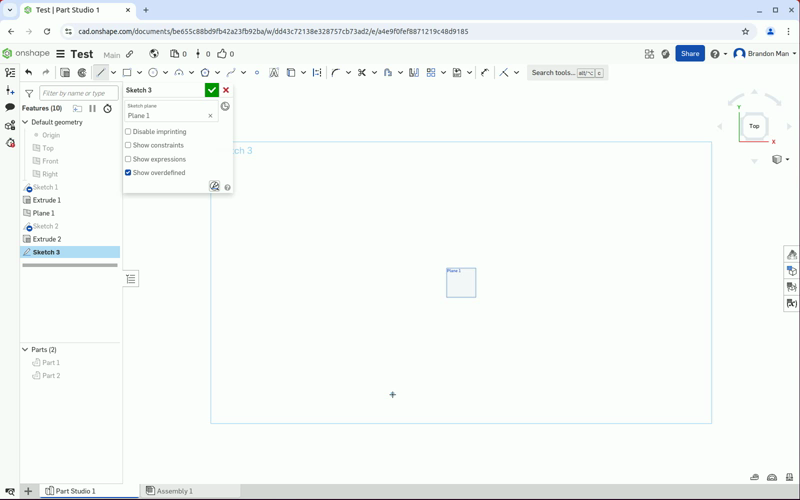
key_down(shift)
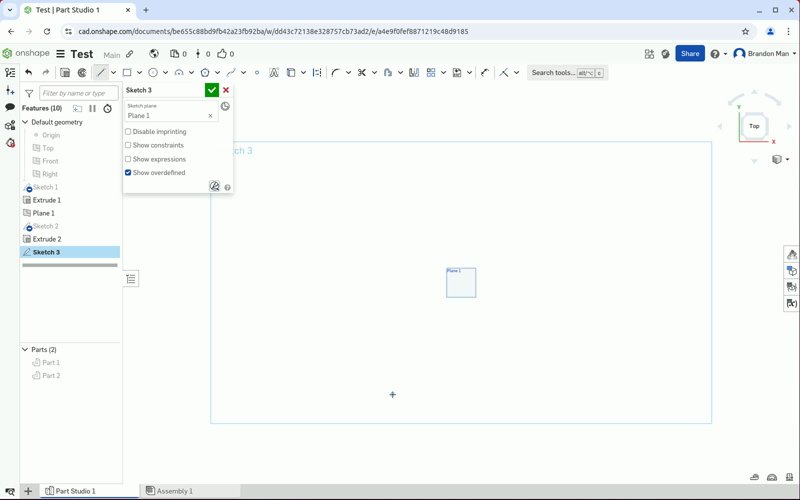
mouse_move(422, 394)
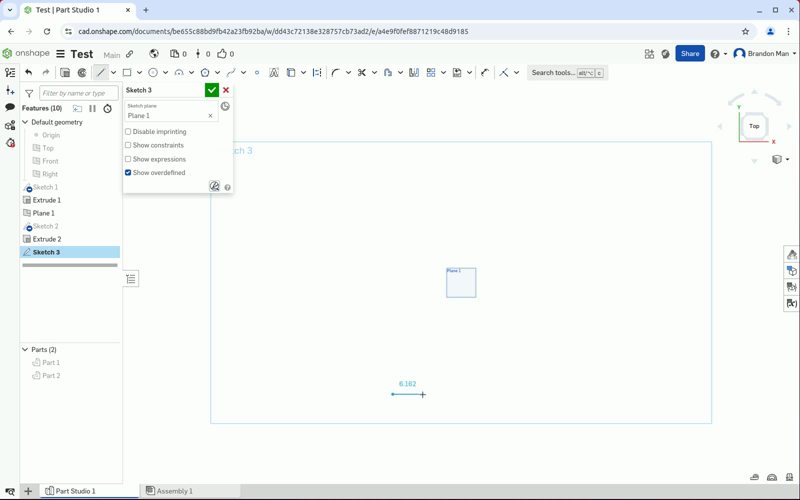
mouse_move(448, 394)
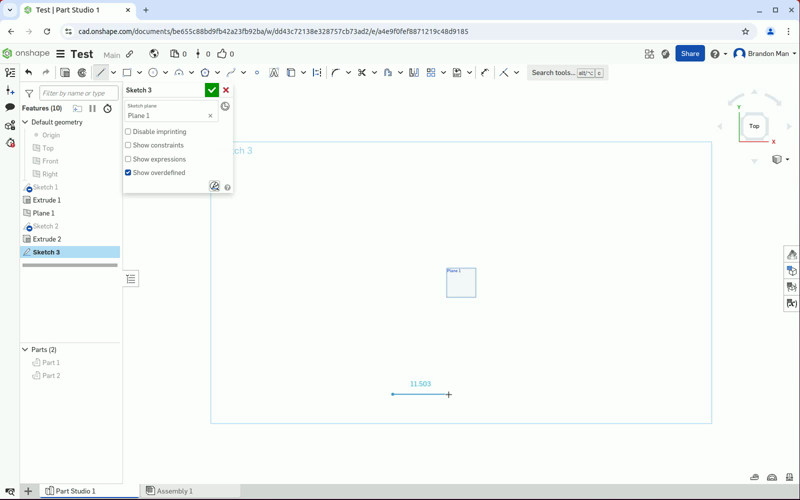
click(448, 394)
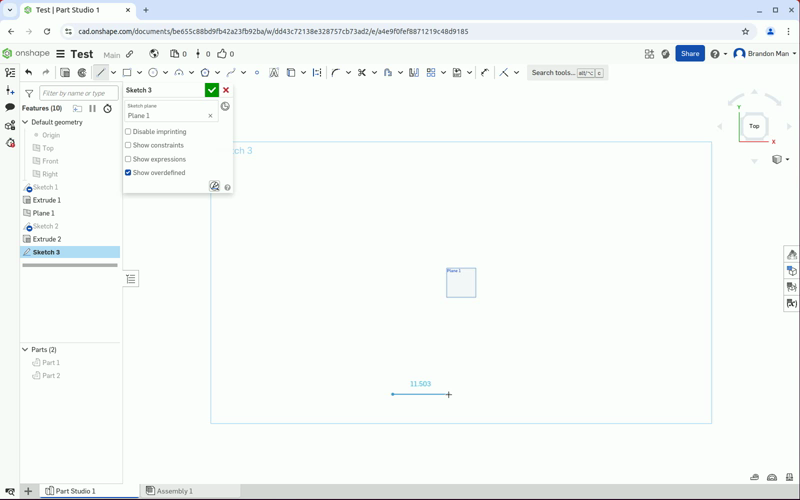
key_up(shift)
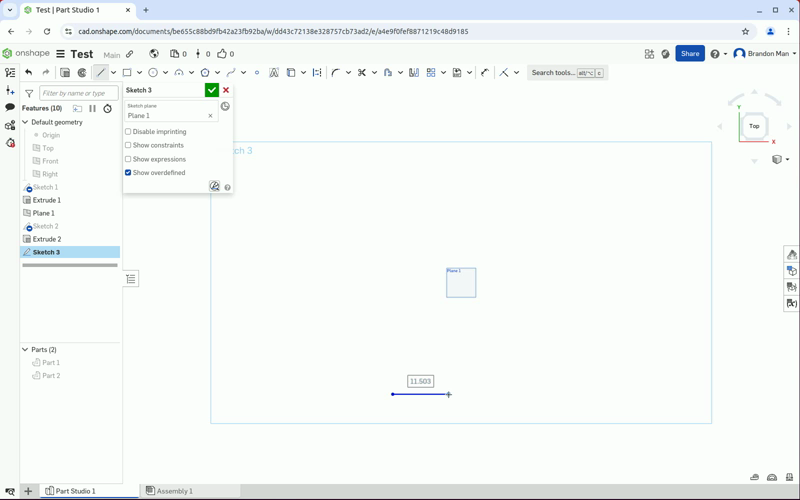
key_down(shift)
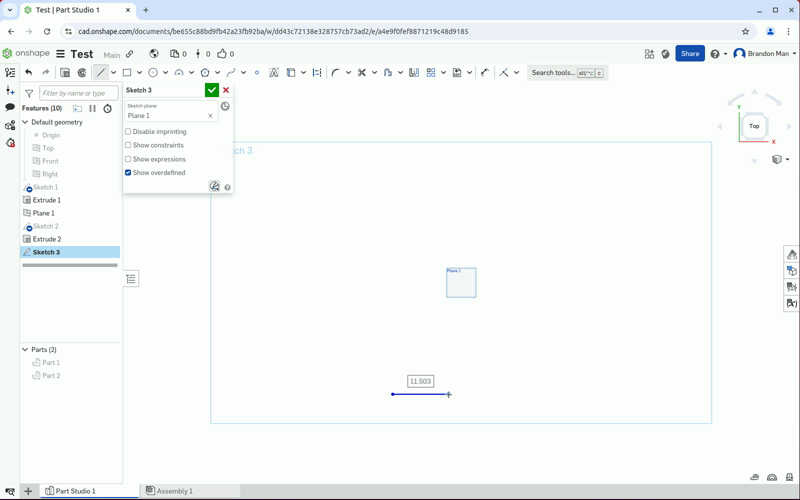
mouse_move(478, 394)
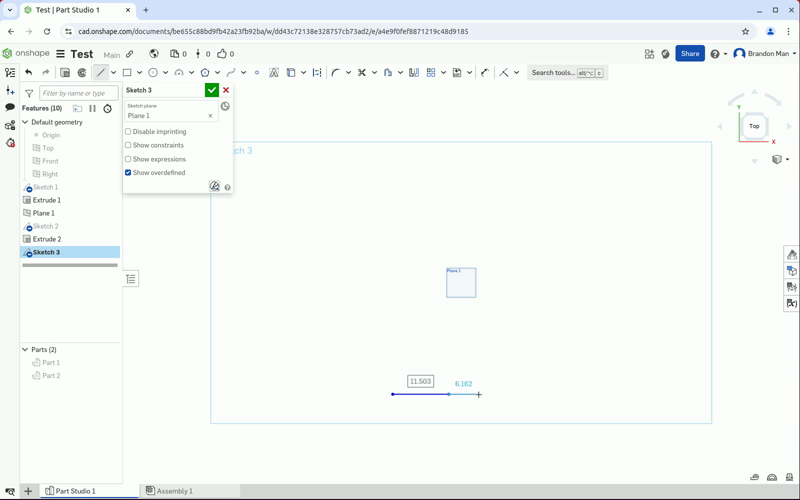
mouse_move(448, 369)
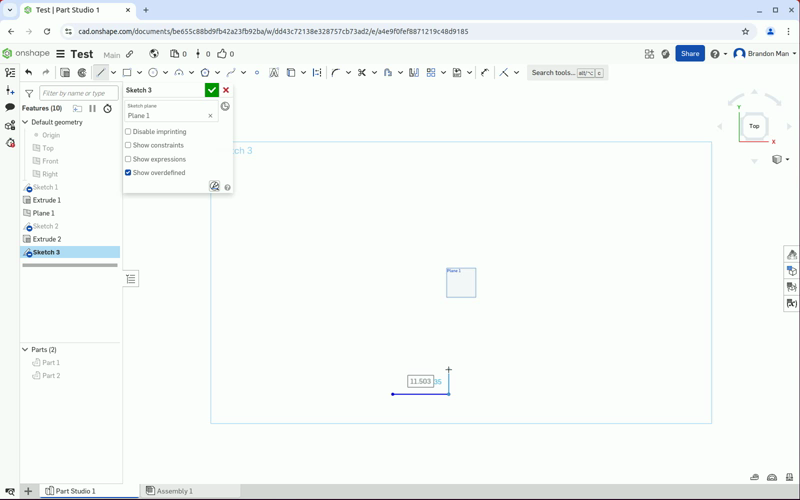
click(448, 369)
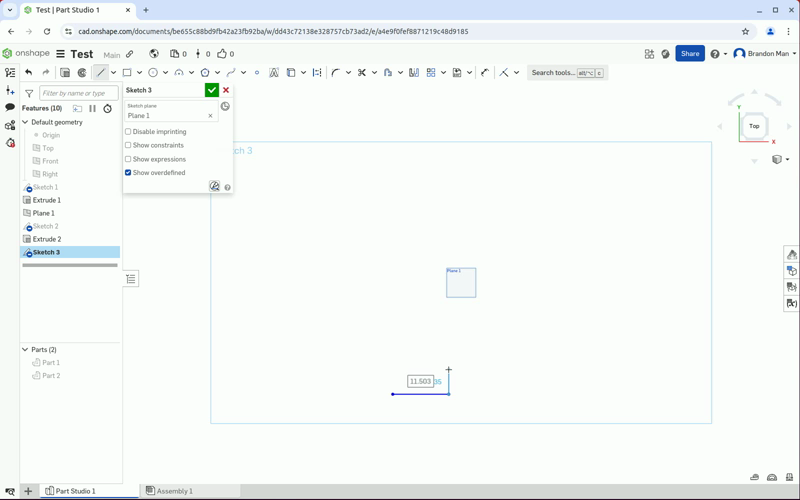
key_up(shift)
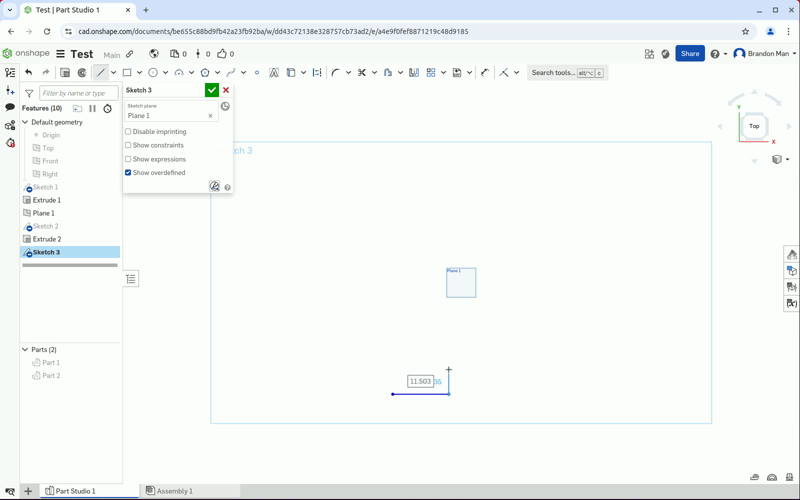
key_down(shift)
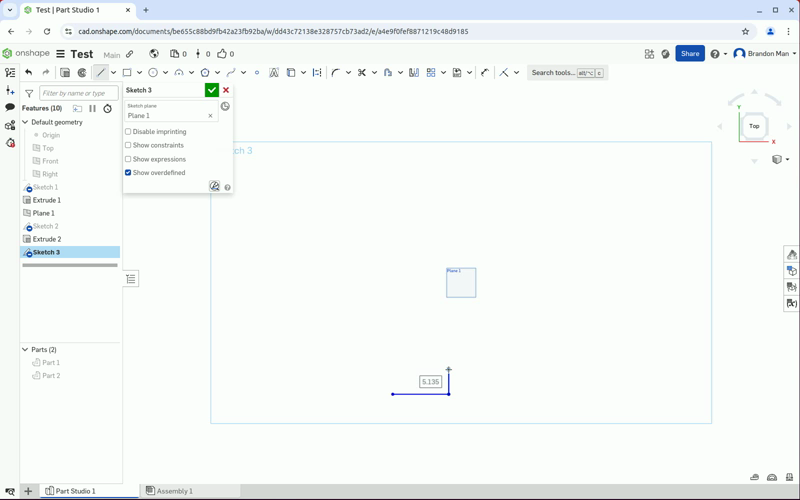
mouse_move(478, 369)
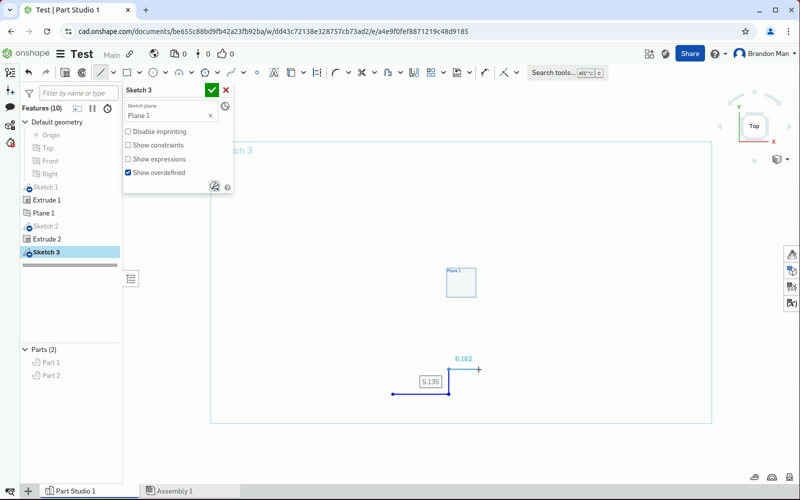
mouse_move(392, 369)
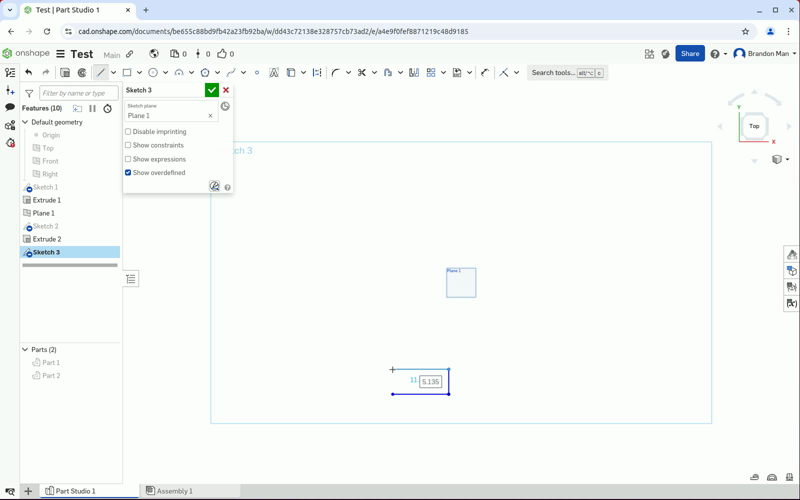
click(392, 369)
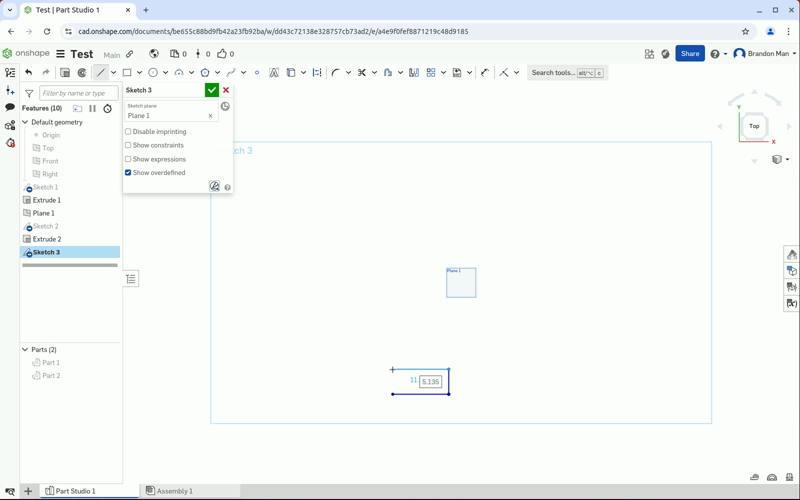
key_up(shift)
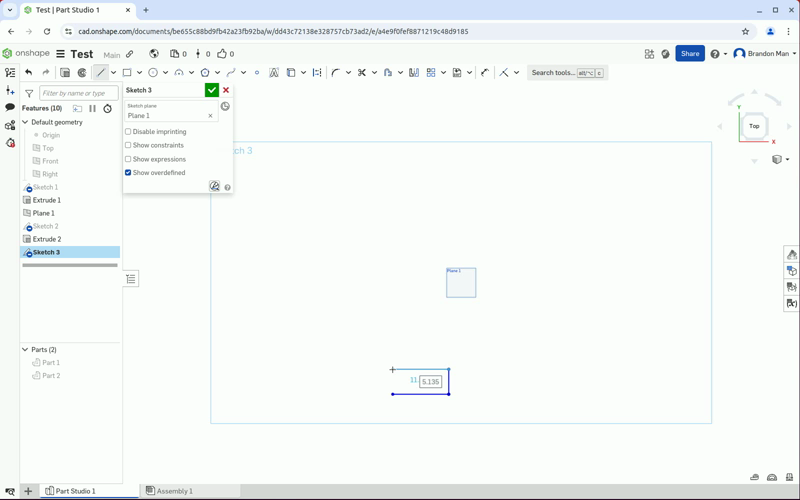
mouse_move(422, 369)
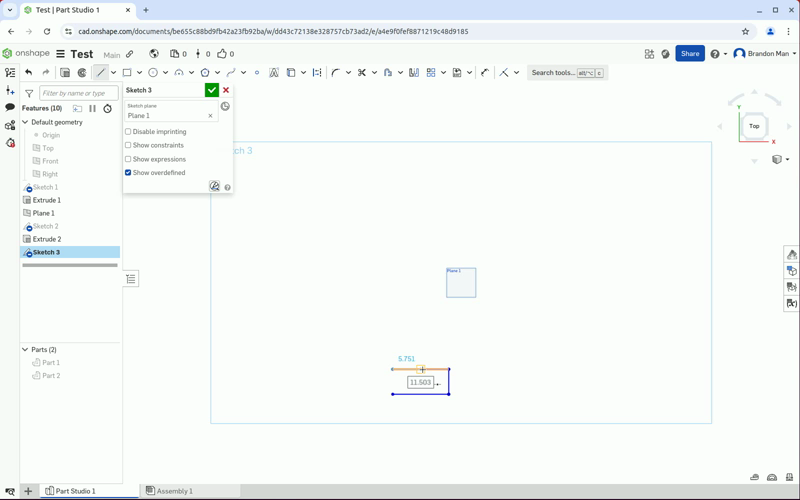
key_down(shift)
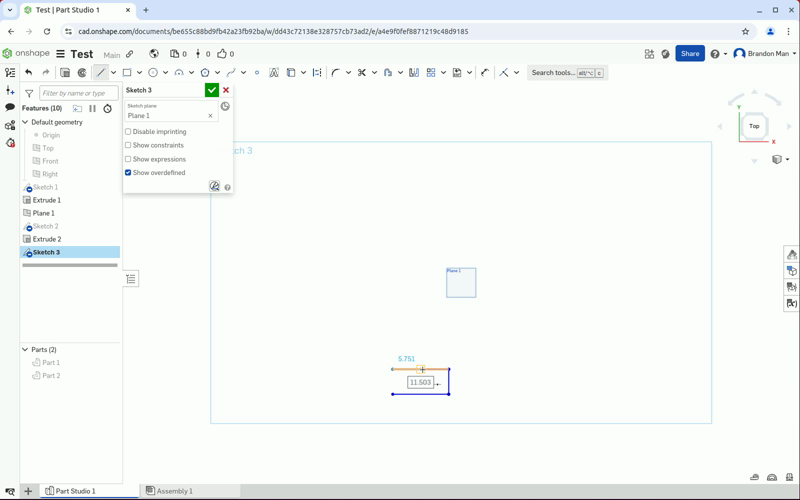
mouse_move(392, 394)
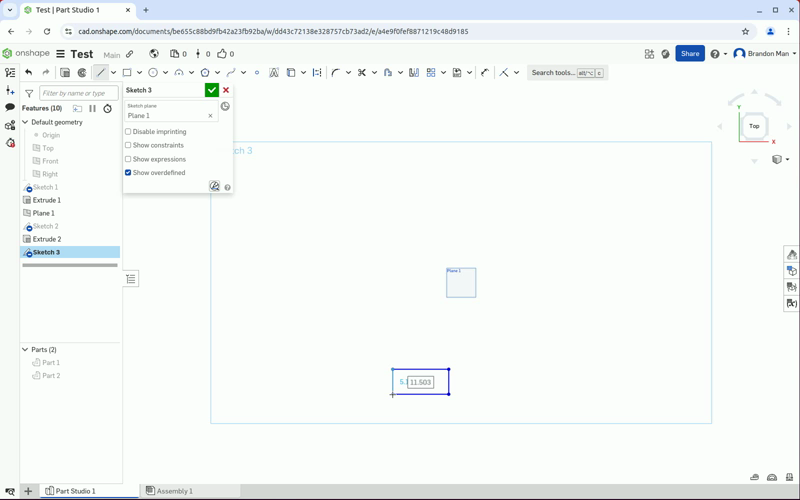
key_up(shift)
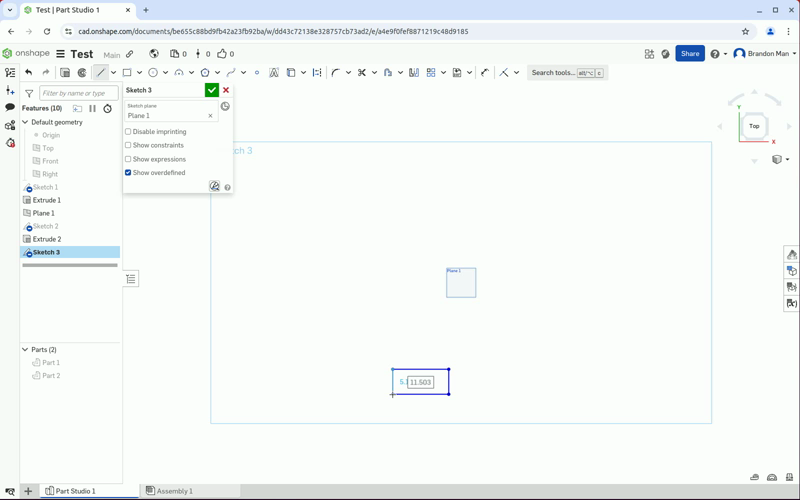
click(392, 394)
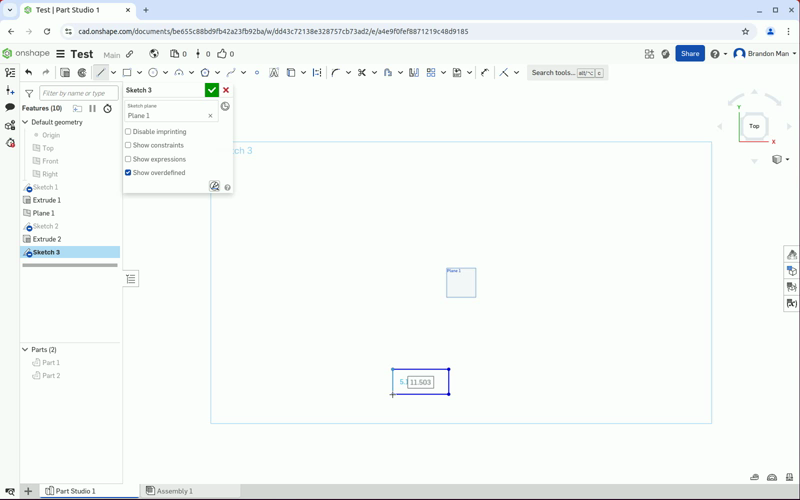
key(esc)
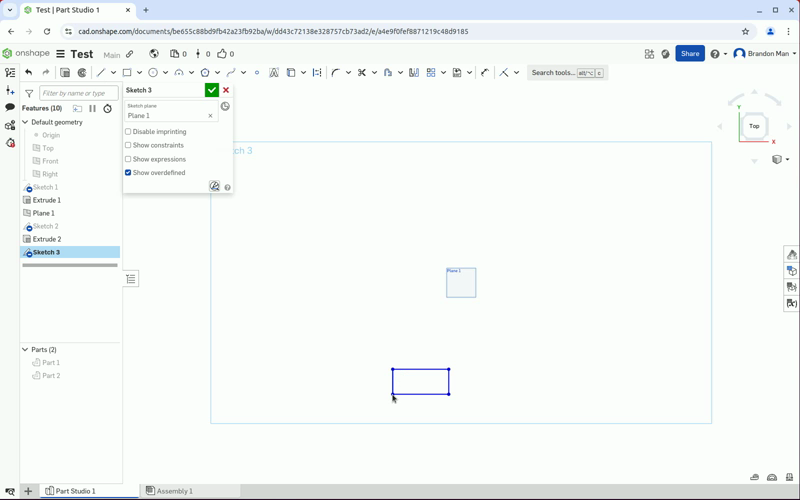
mouse_move(402, 380)
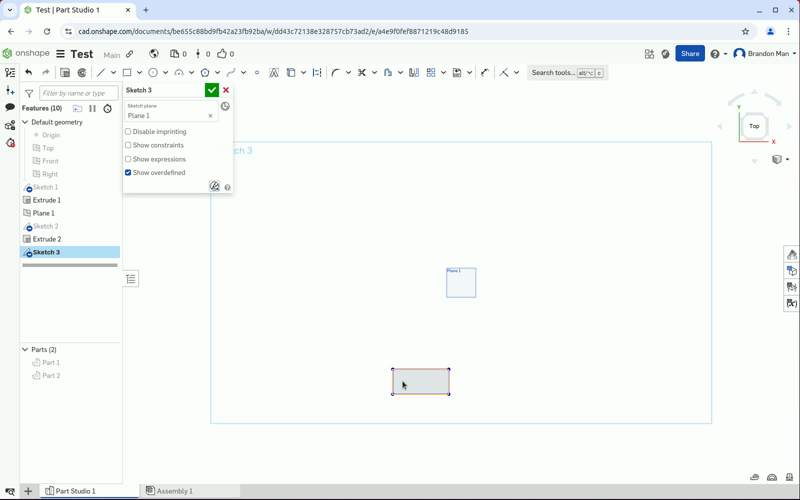
scroll(6)
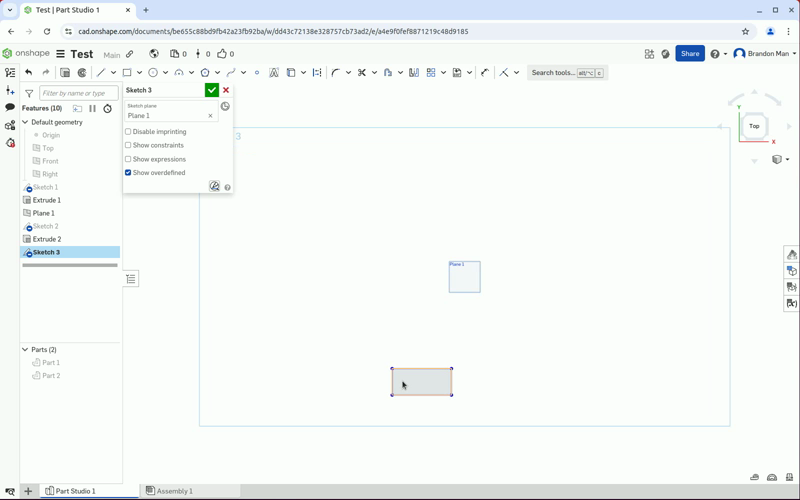
scroll(6)
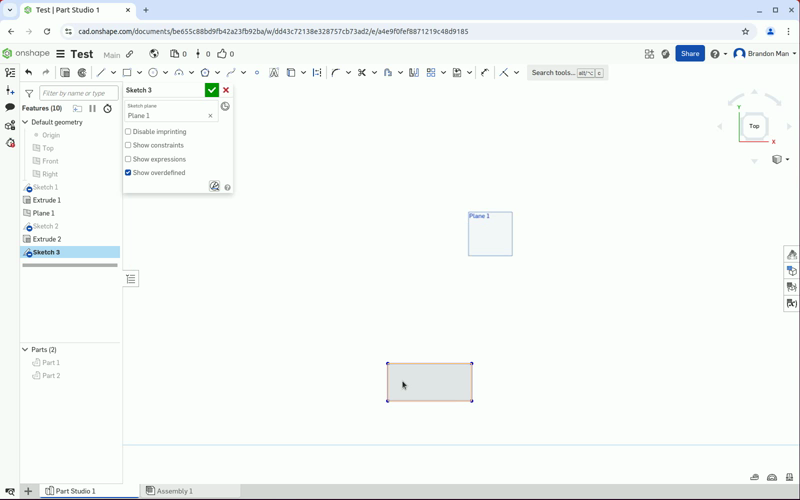
scroll(6)
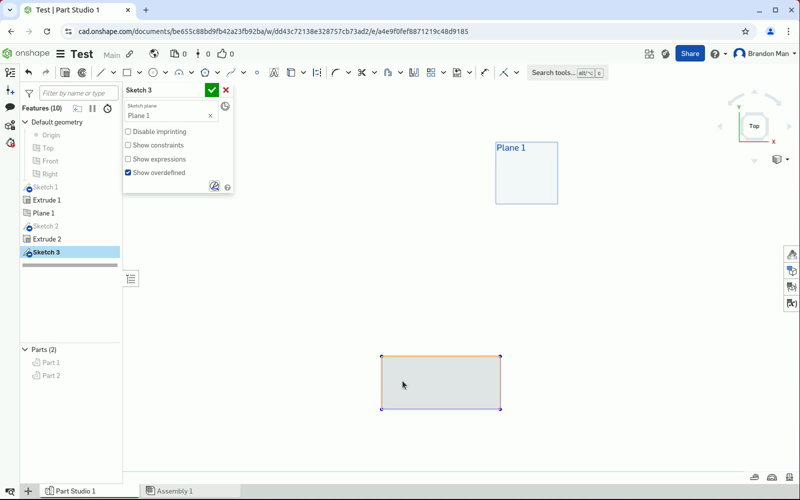
scroll(6)
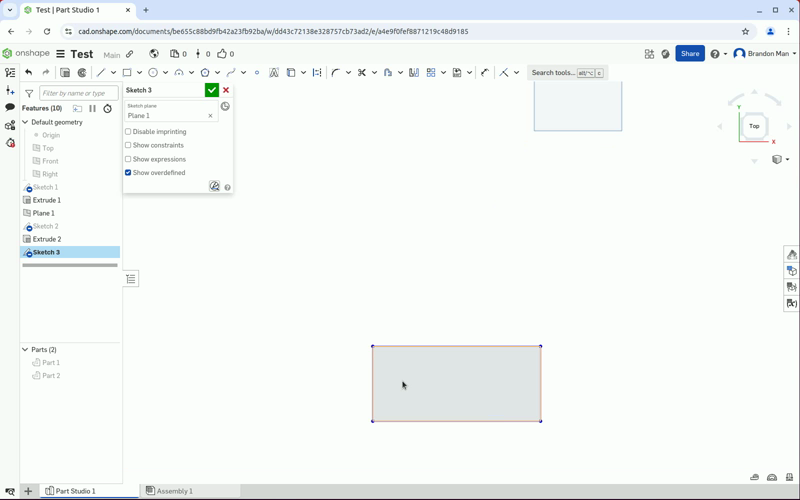
scroll(6)
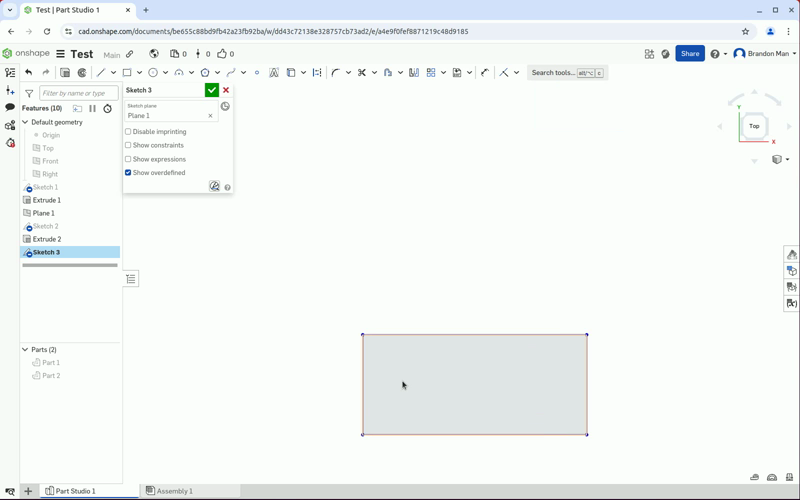
scroll(6)
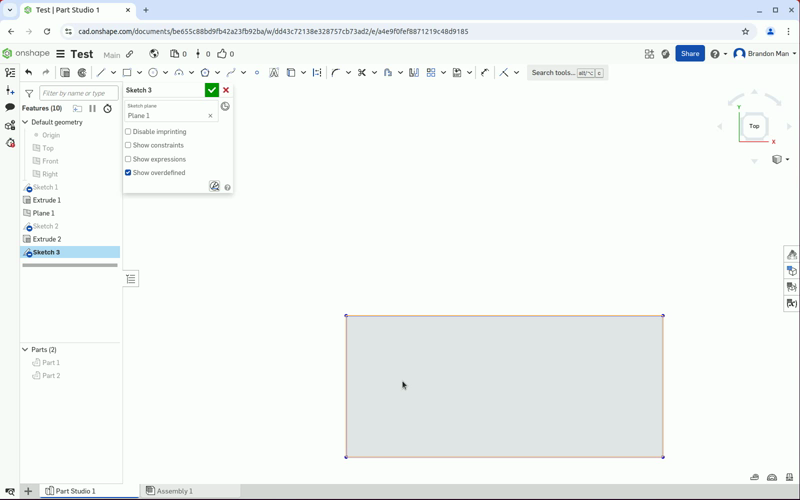
scroll(6)
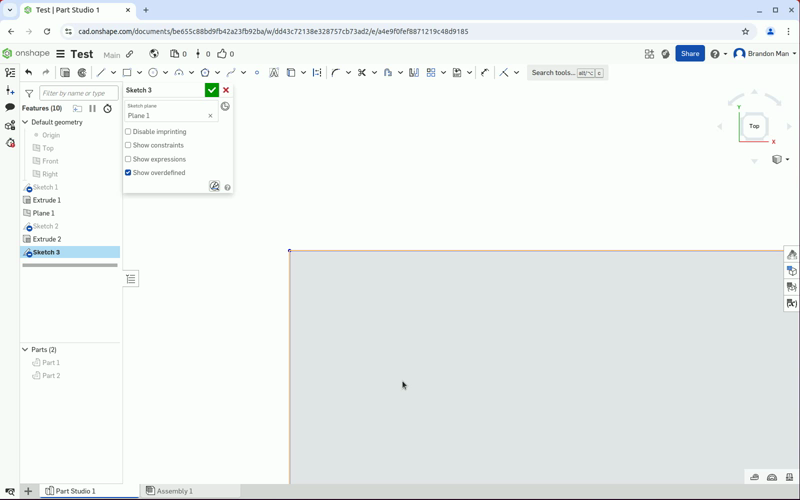
click(402, 380)
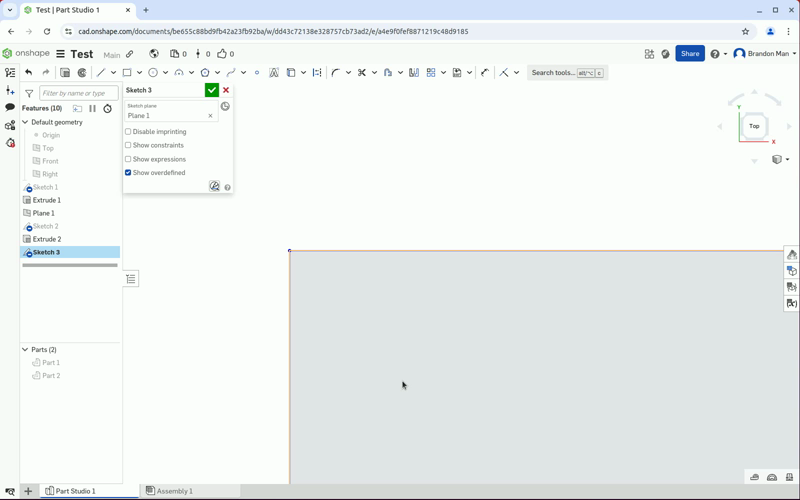
scroll(-6)
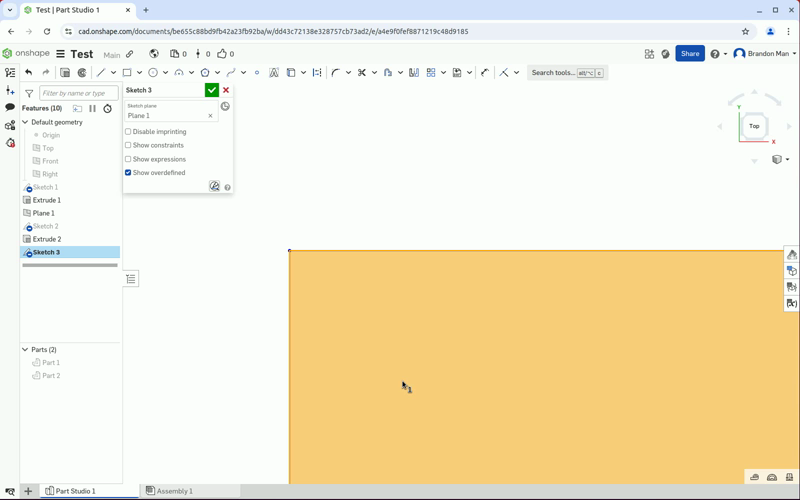
scroll(-6)
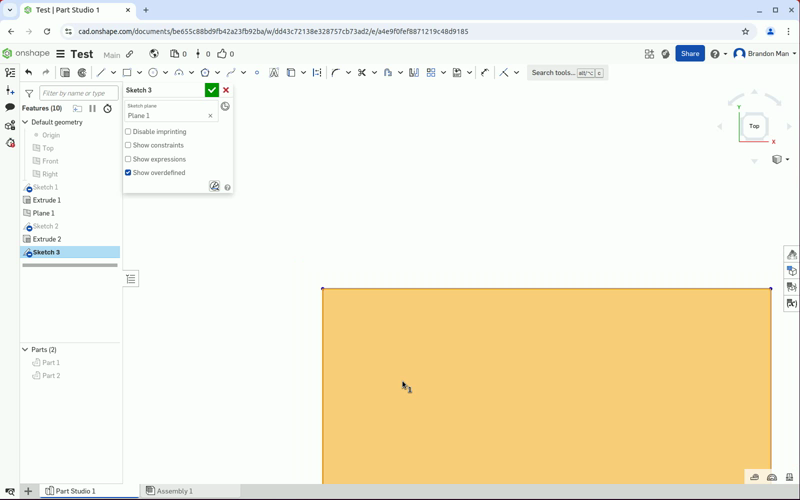
scroll(-6)
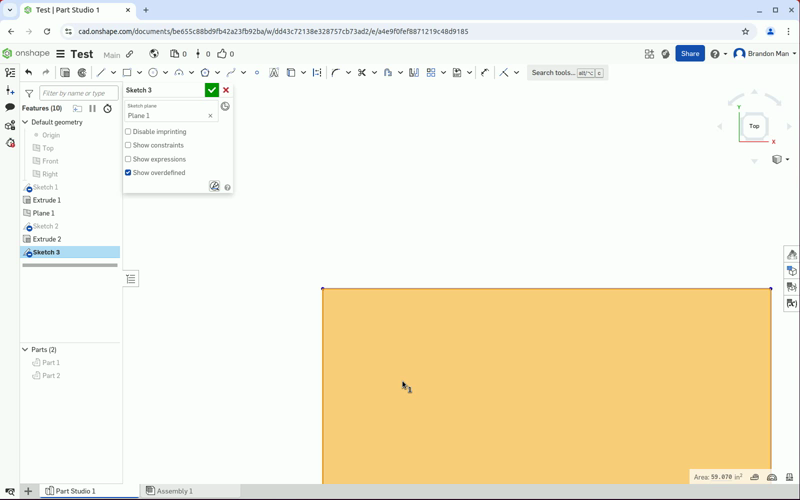
scroll(-6)
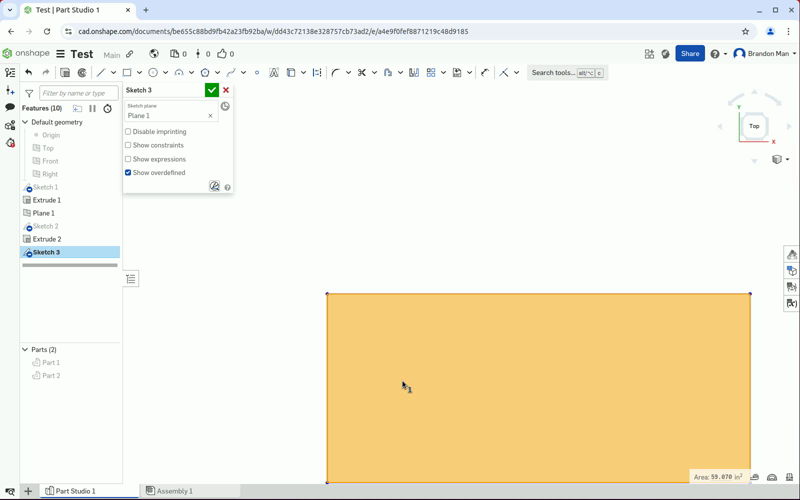
scroll(-6)
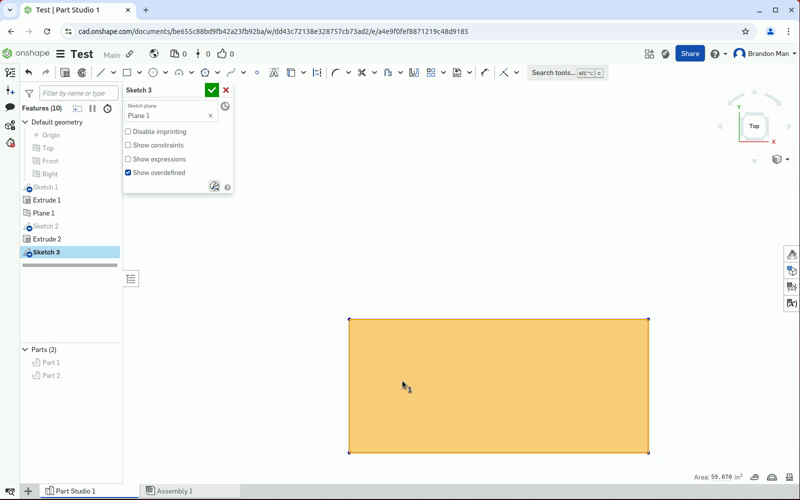
scroll(-6)
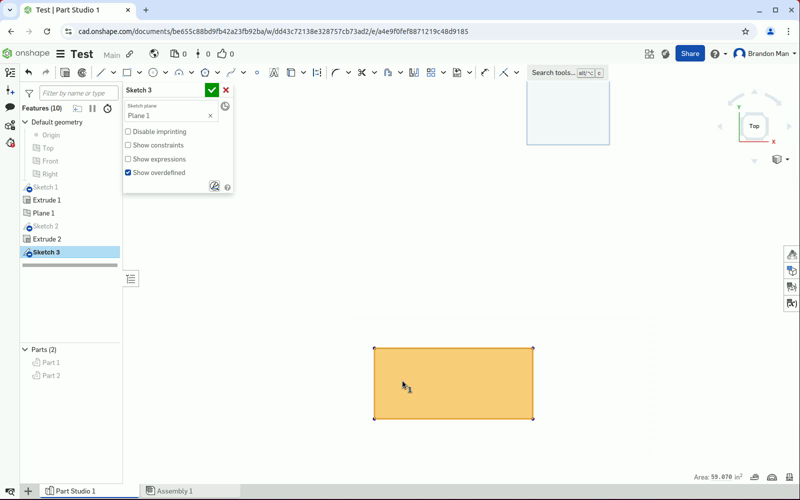
scroll(-6)
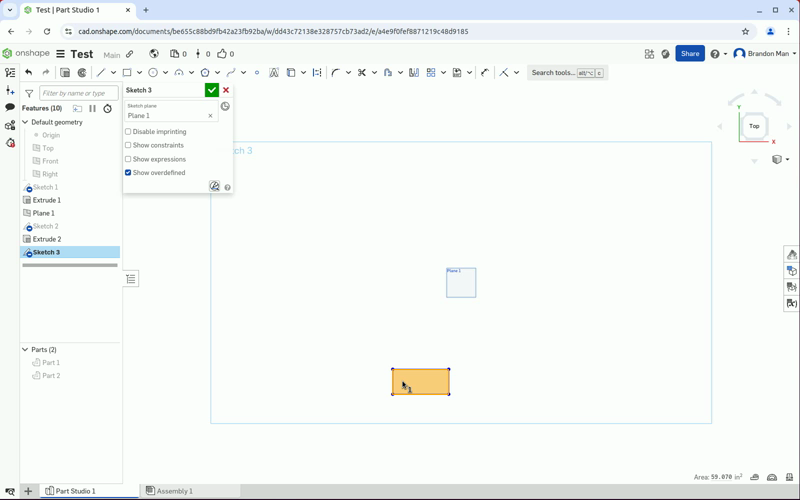
mouse_move(73, 352)
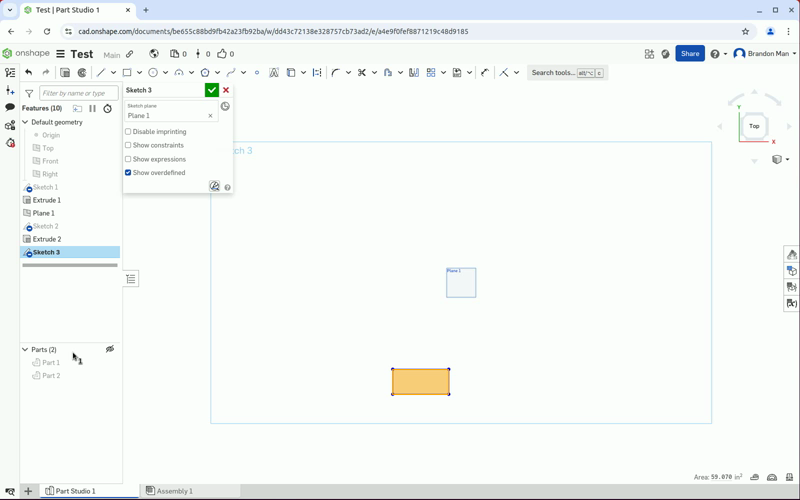
key(shift+y)
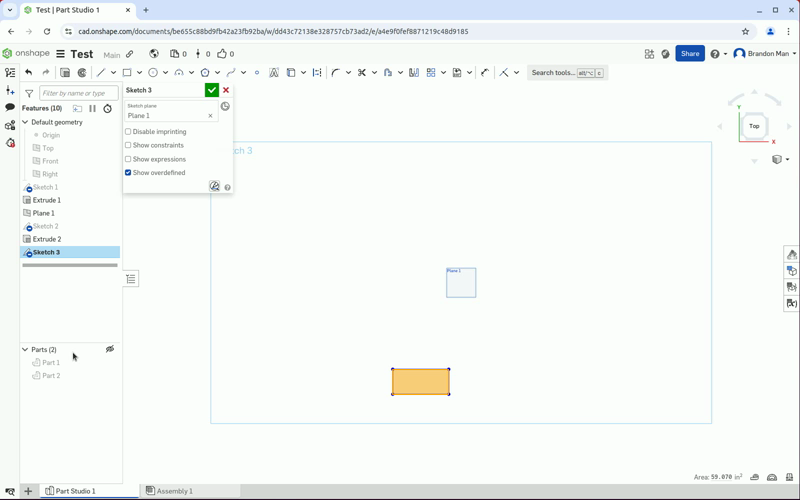
key(shift+e)
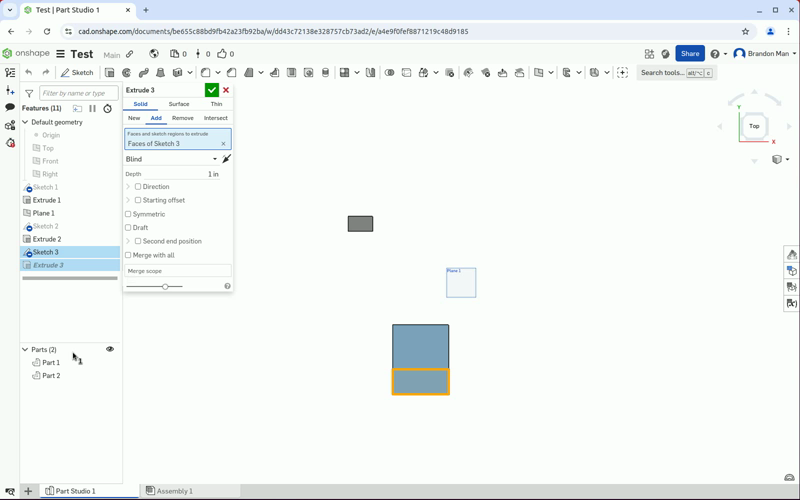
mouse_move(143, 106)
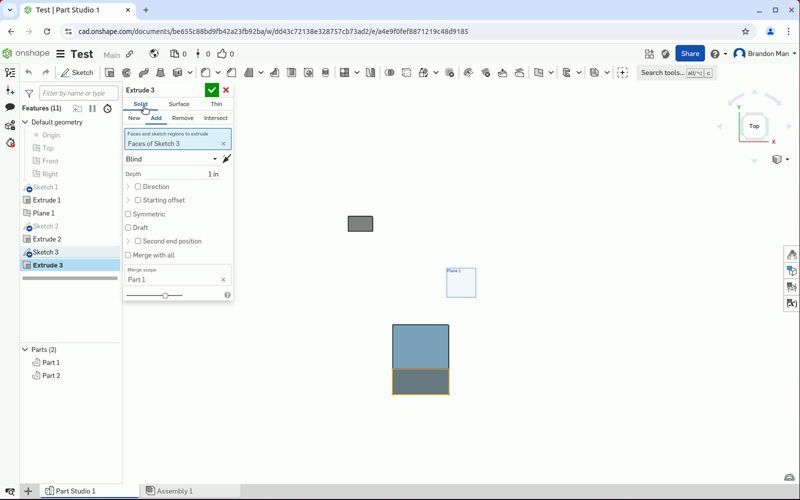
click(143, 106)
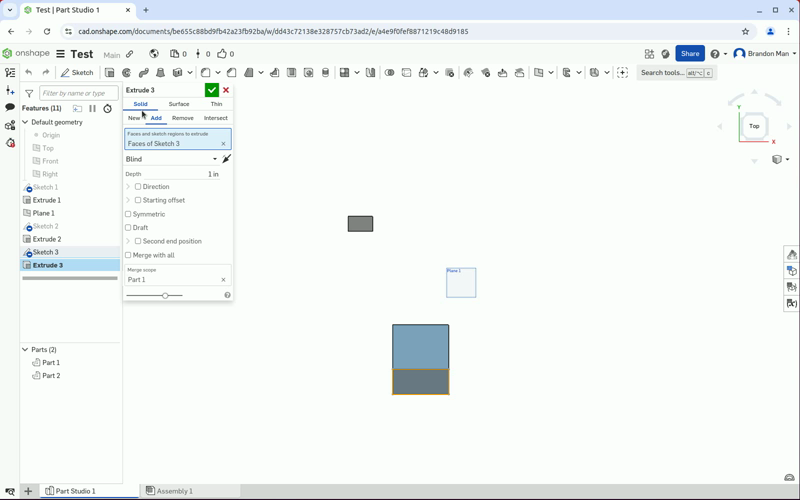
mouse_move(137, 120)
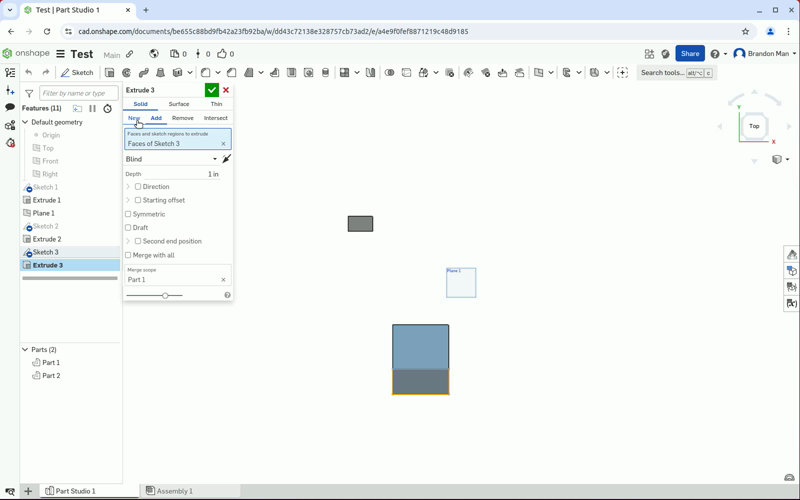
click(137, 120)
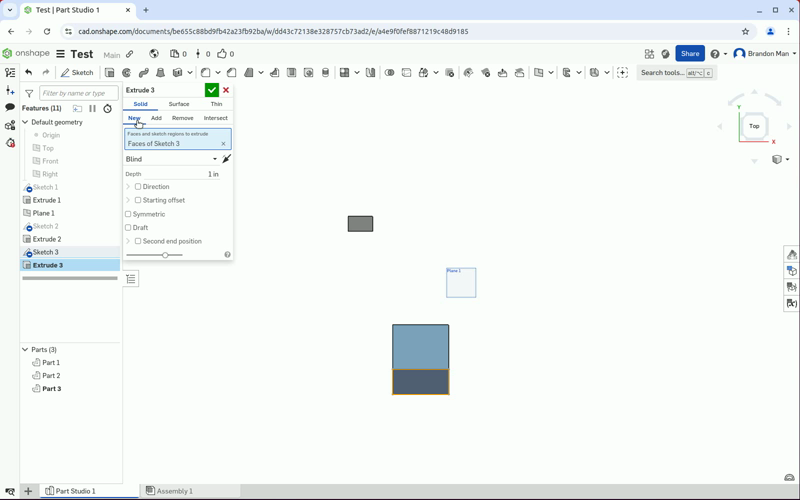
key(tab, 4)
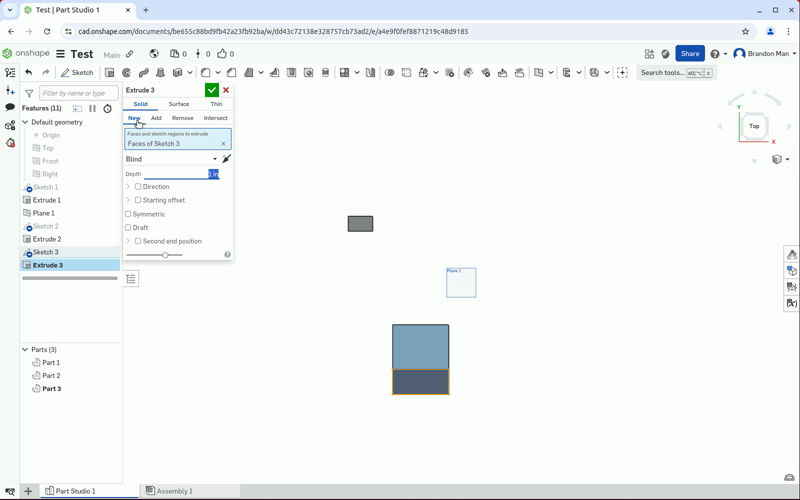
text(1.685)
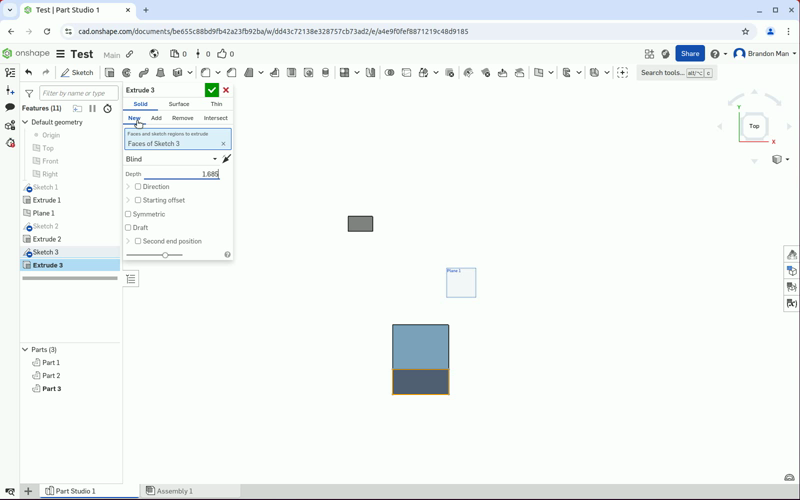
key(enter)
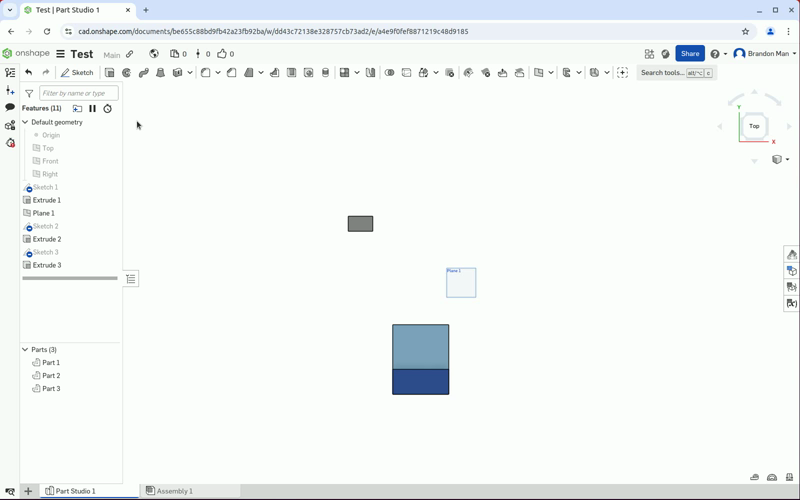
key(shift+h)
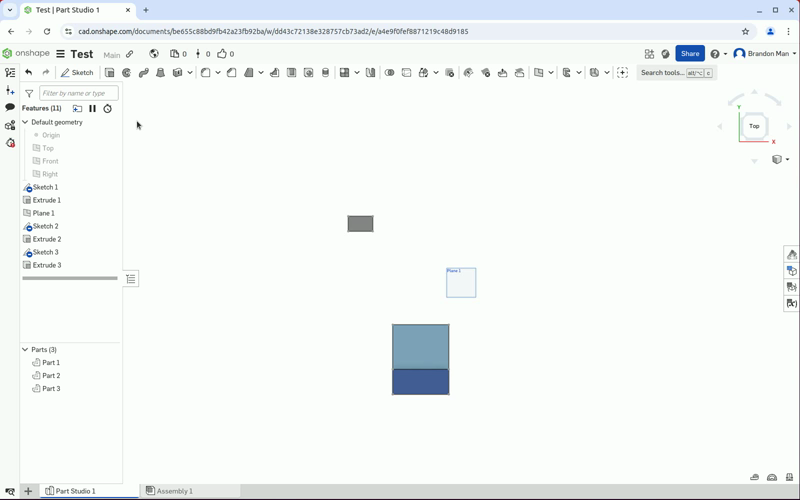
key(shift+h)
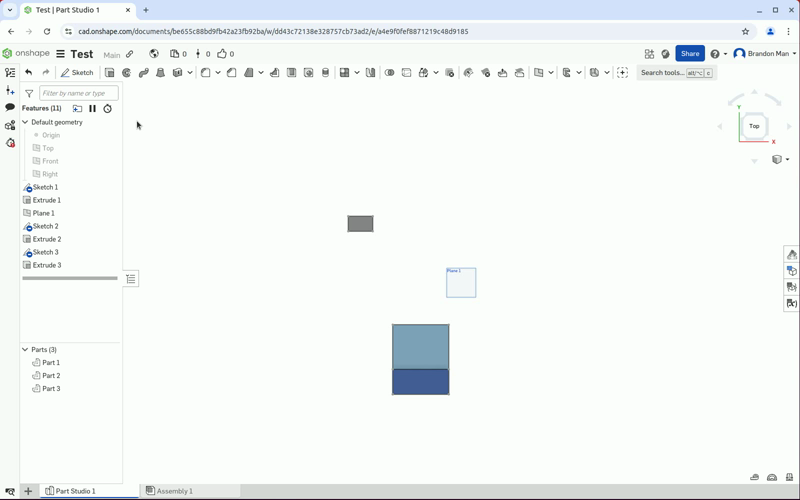
key(shift+7)
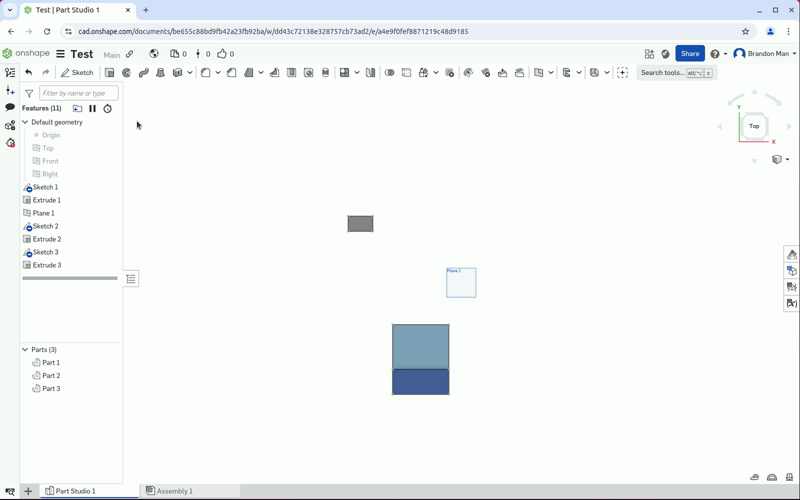
key(up, 3)
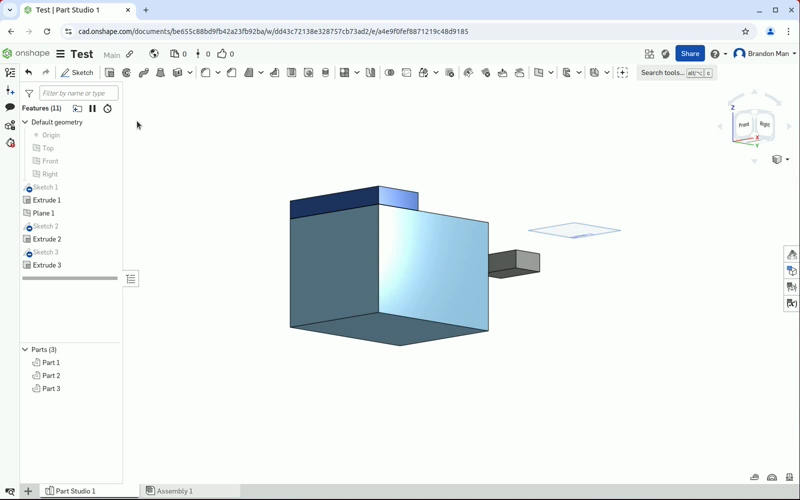
key(left, 3)
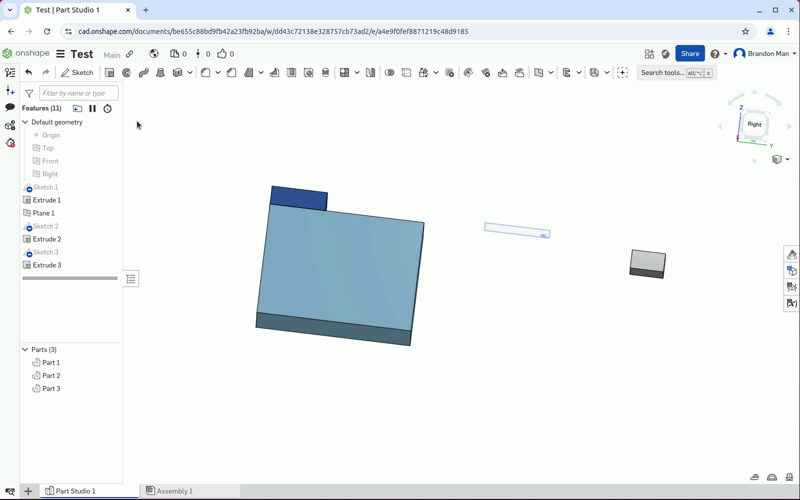
key(right, 3)
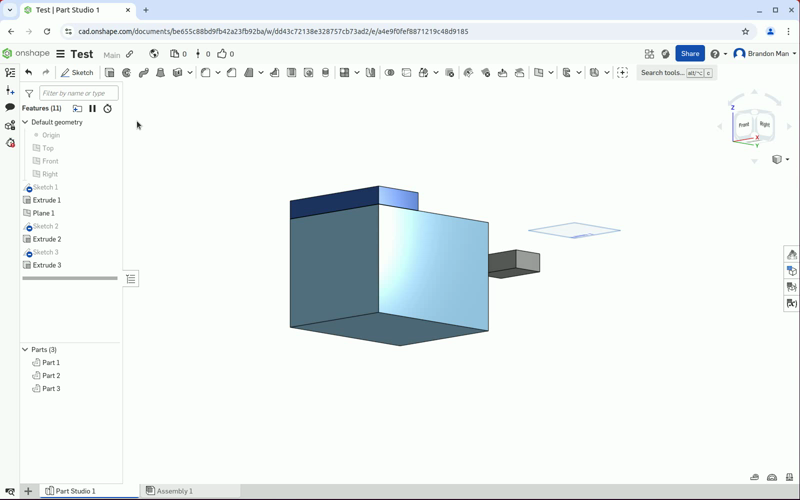
key(down, 3)
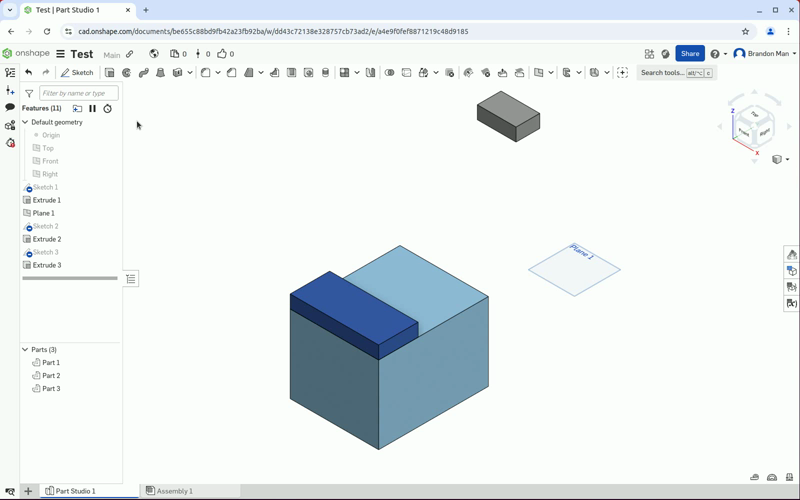
mouse_move(73, 189)
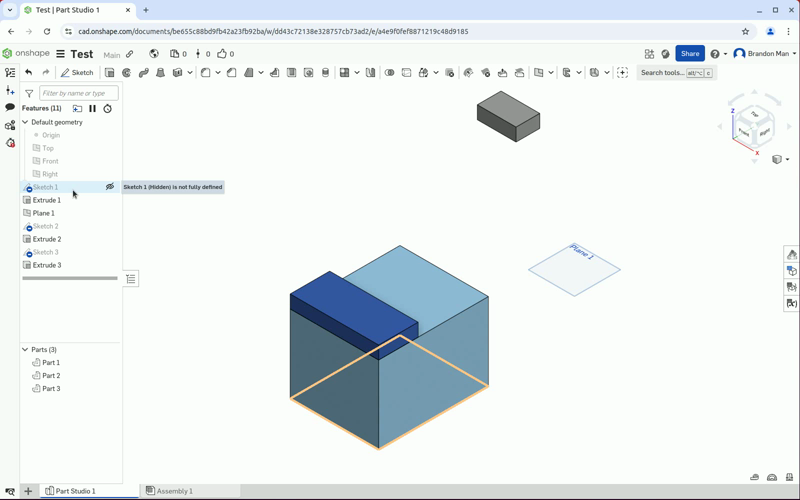
click(73, 189)